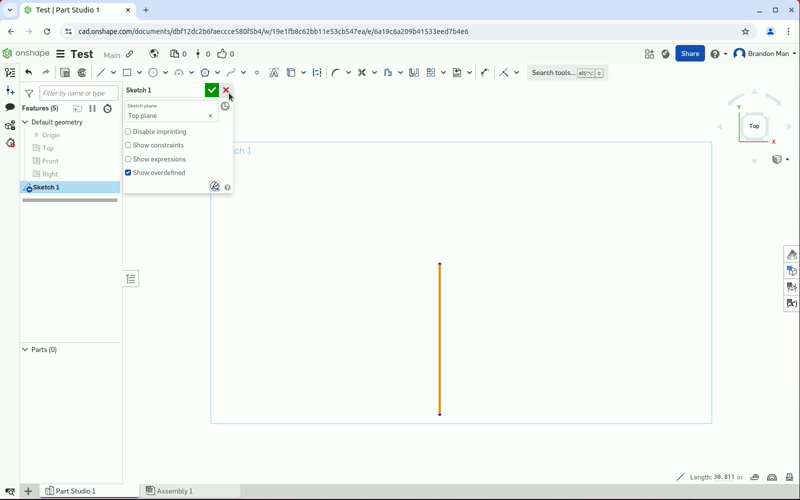
key(shift+h)
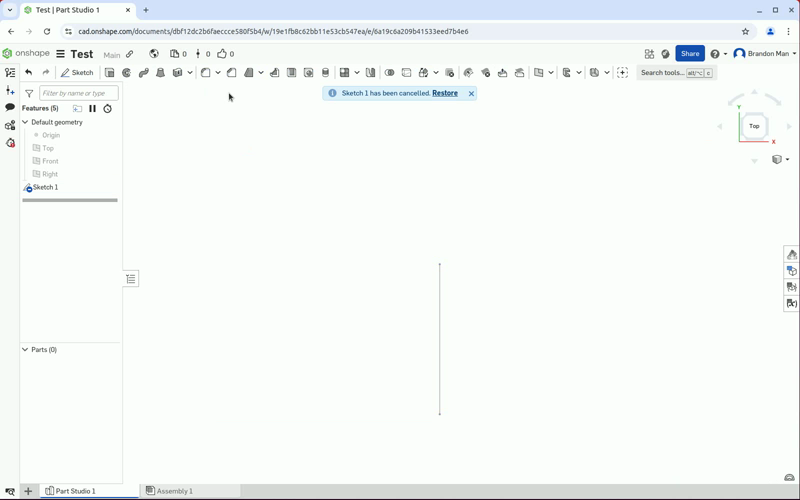
key(shift+s)
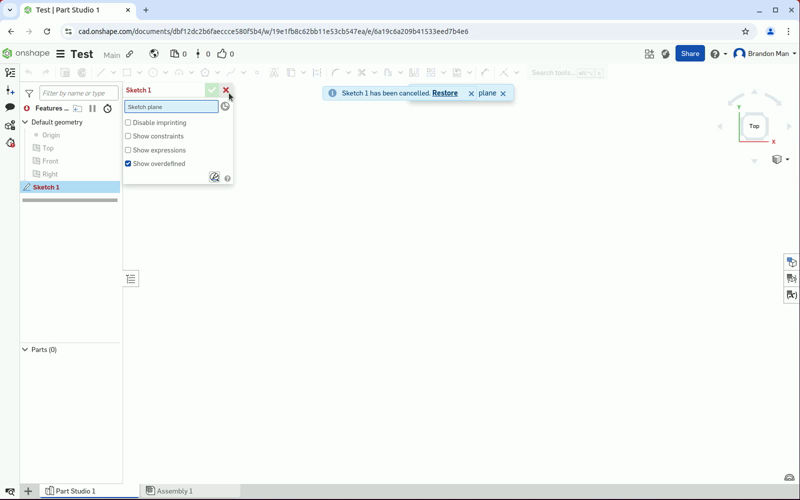
mouse_move(73, 150)
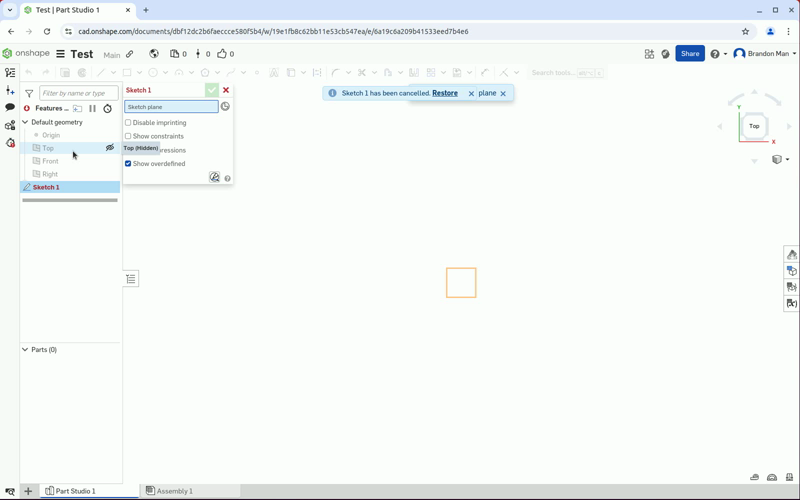
click(73, 150)
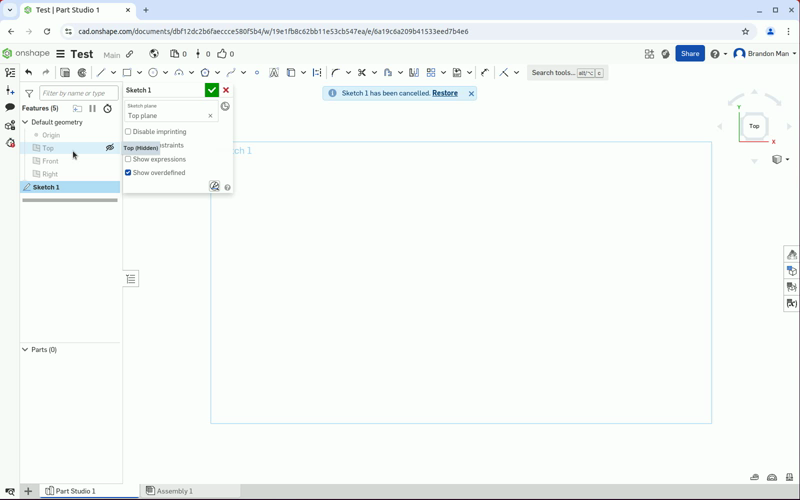
mouse_move(73, 352)
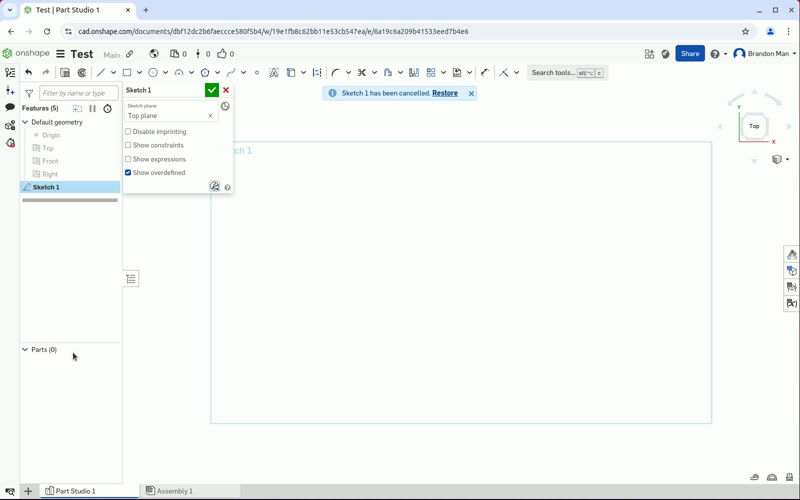
key(y)
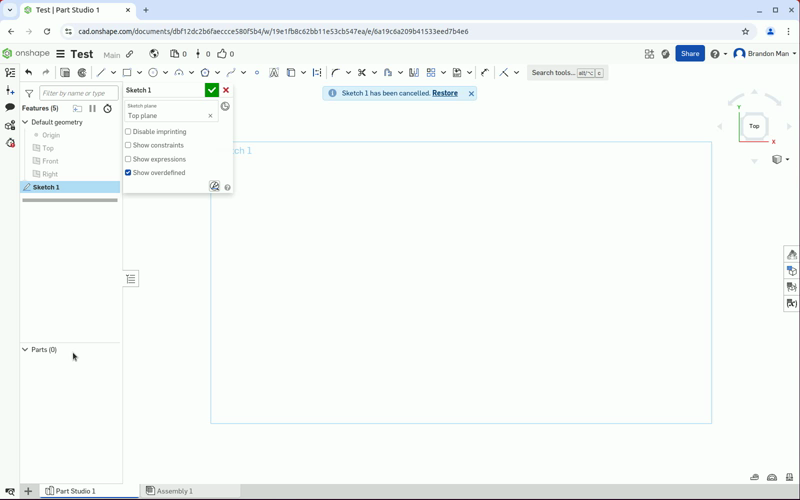
key(l)
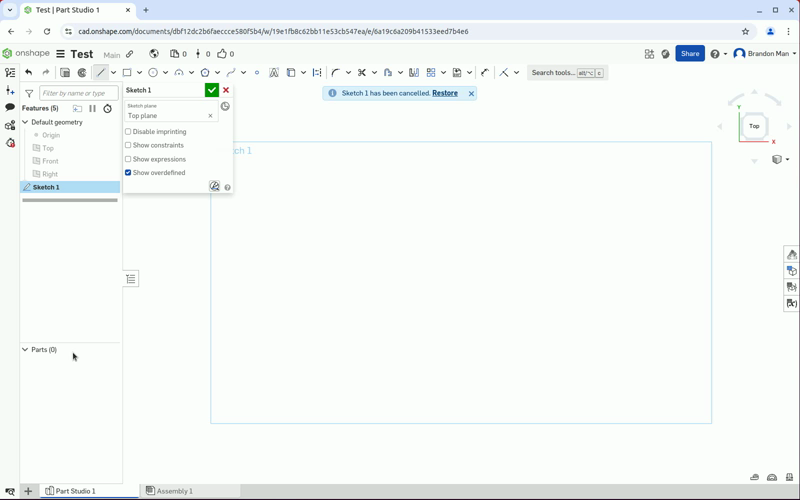
key_down(shift)
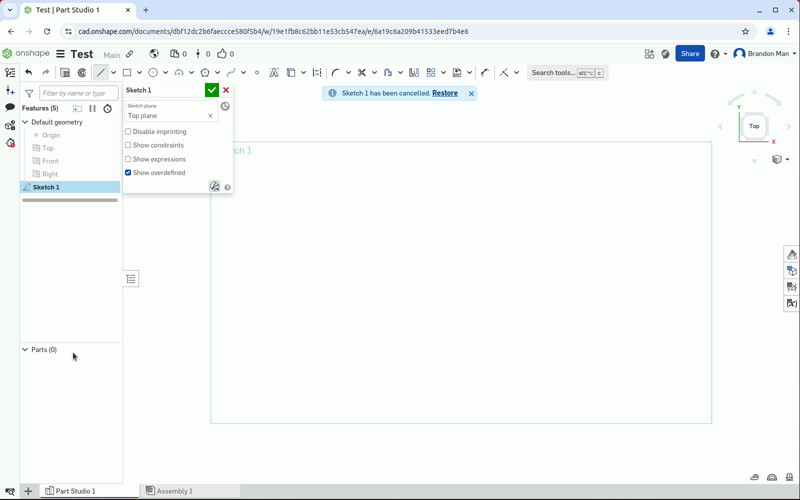
mouse_move(370, 339)
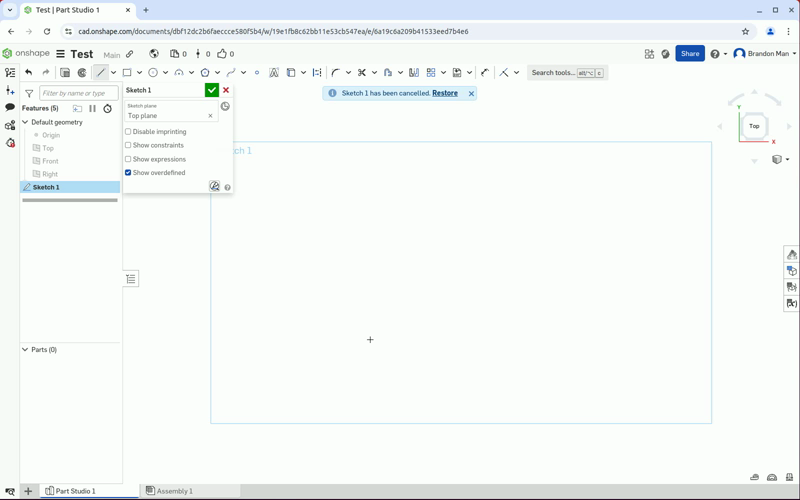
click(370, 339)
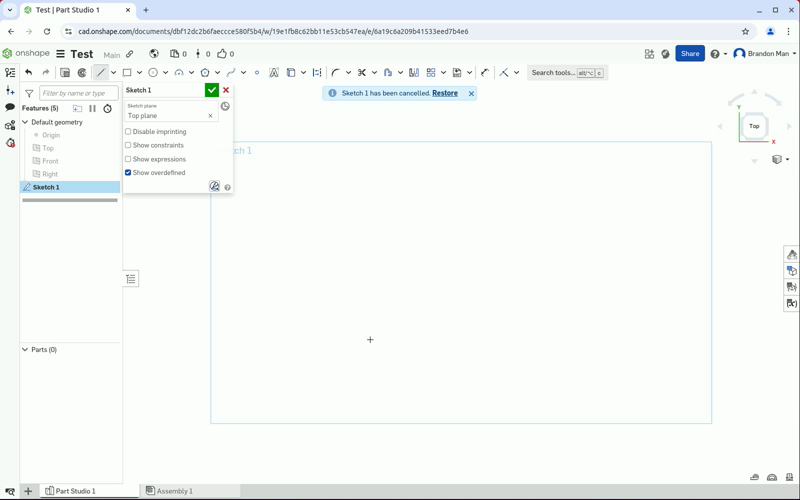
key_up(shift)
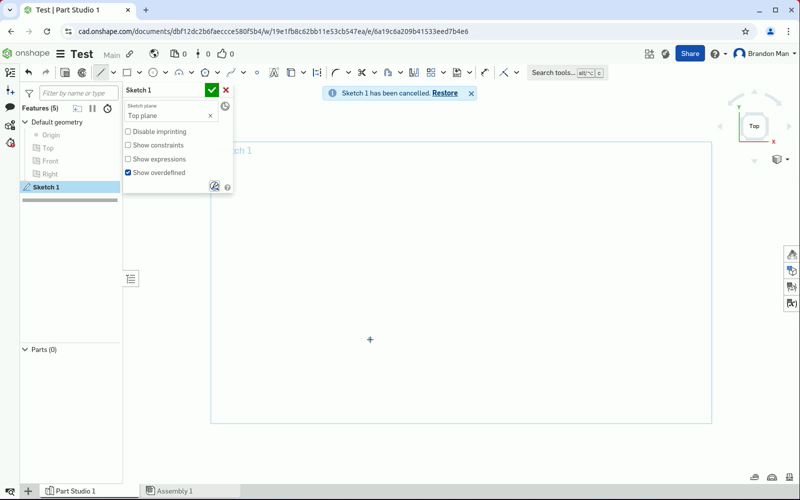
key_down(shift)
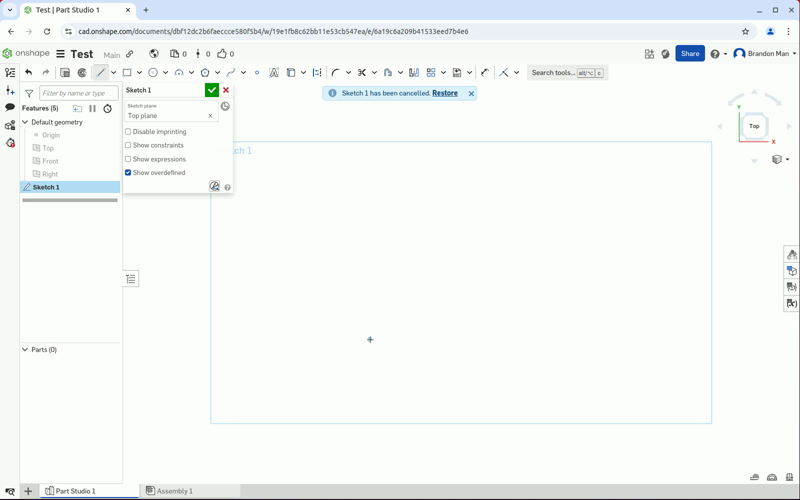
mouse_move(550, 339)
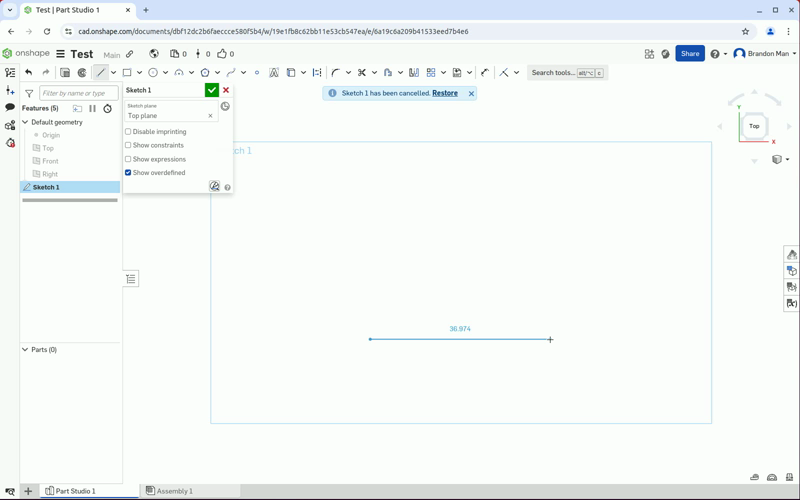
click(550, 339)
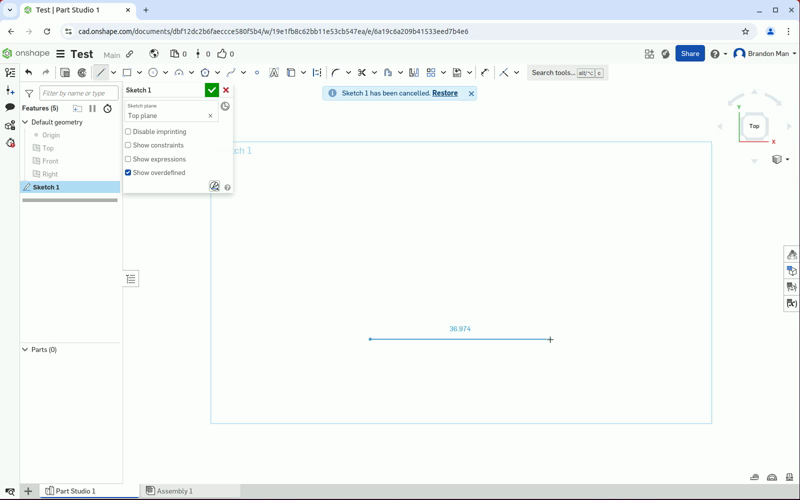
key_up(shift)
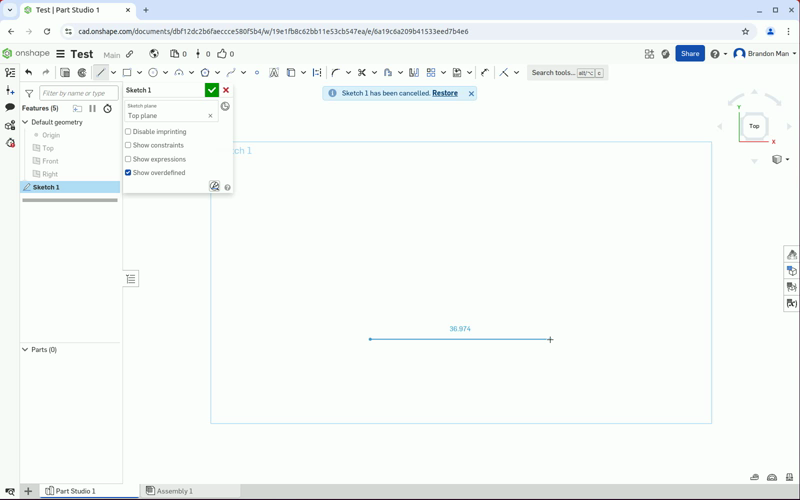
key_down(shift)
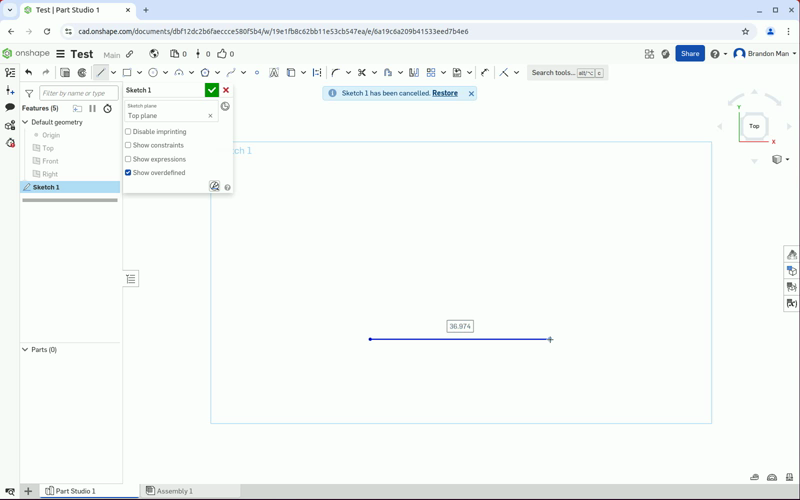
mouse_move(550, 227)
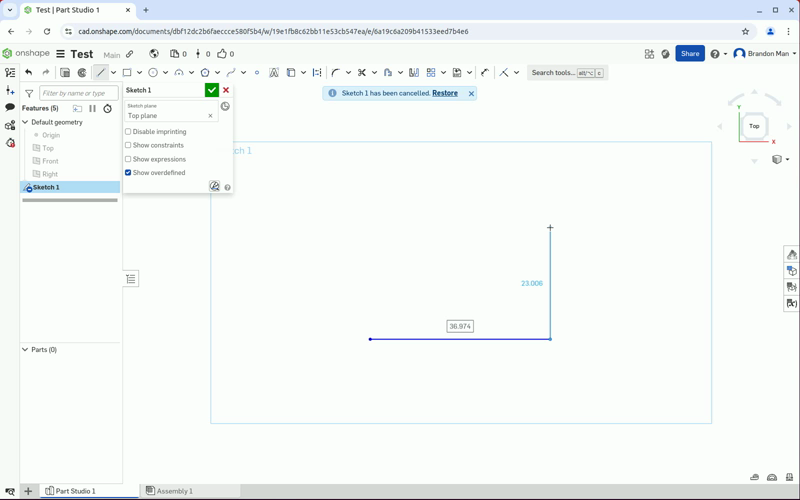
click(550, 227)
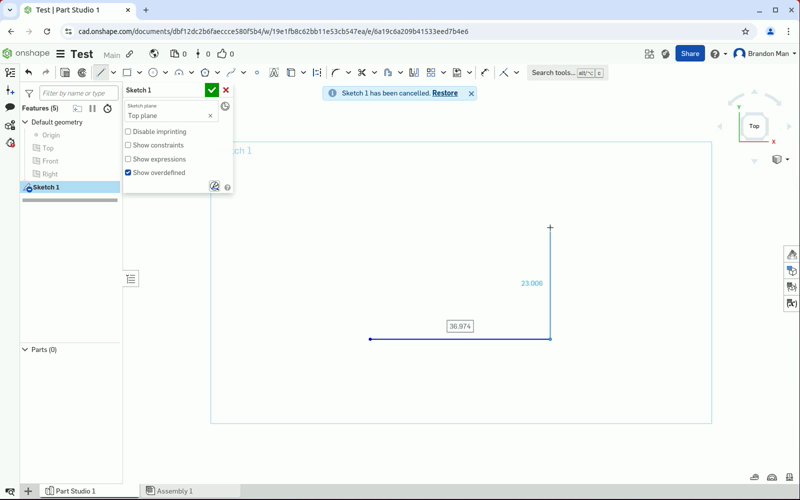
key_up(shift)
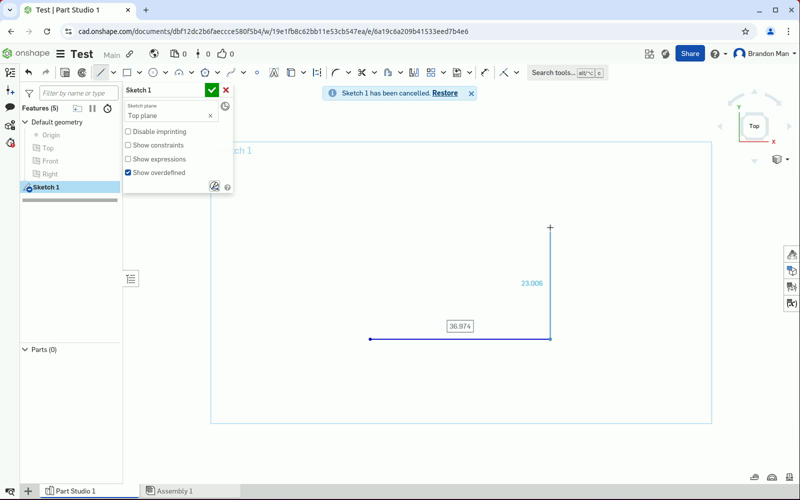
key_down(shift)
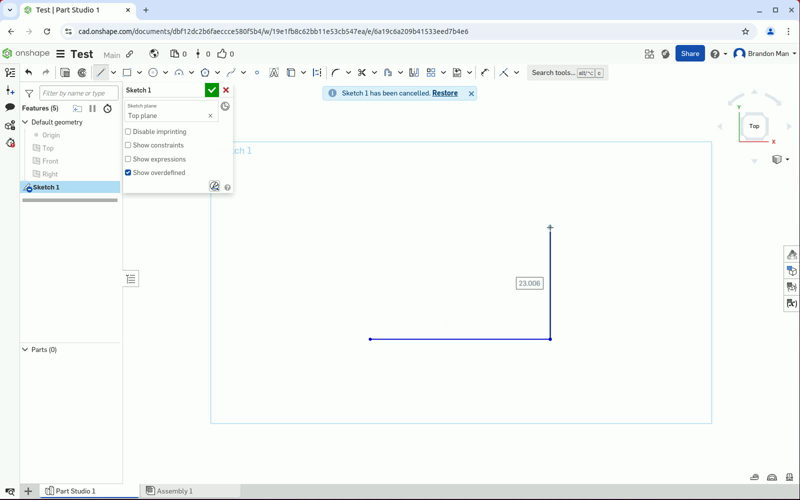
mouse_move(370, 227)
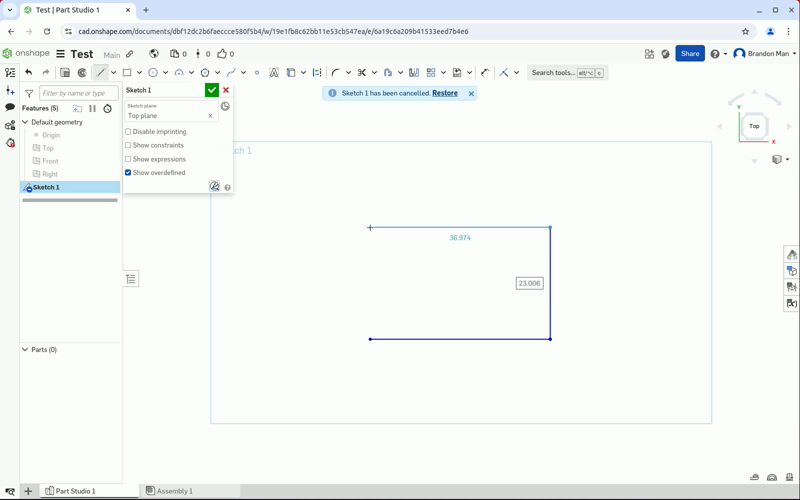
click(370, 227)
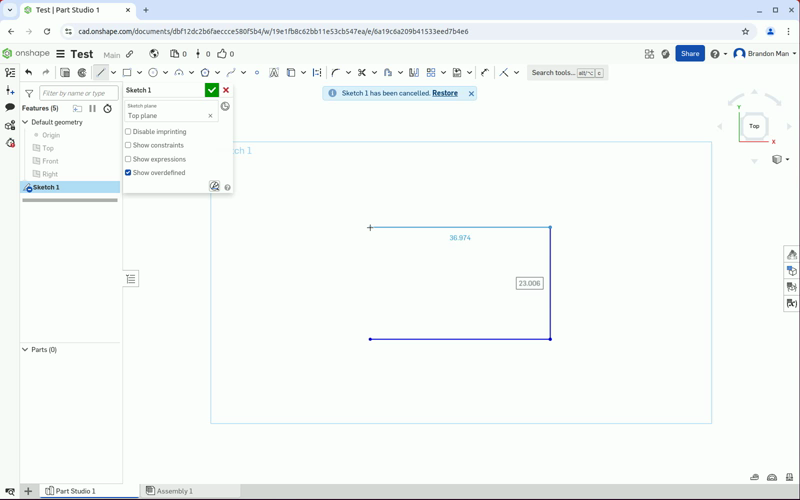
key_up(shift)
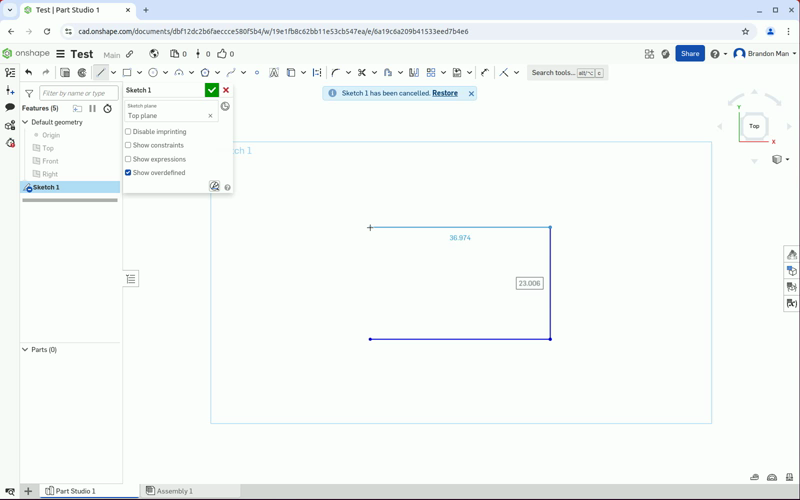
key_down(shift)
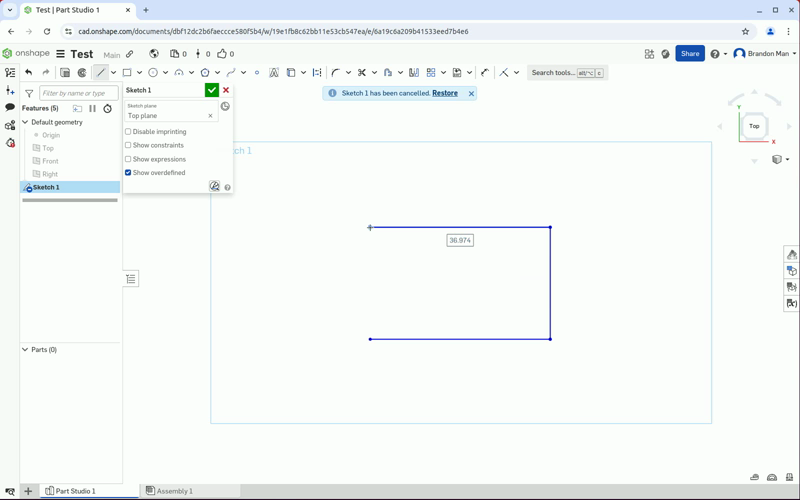
mouse_move(370, 339)
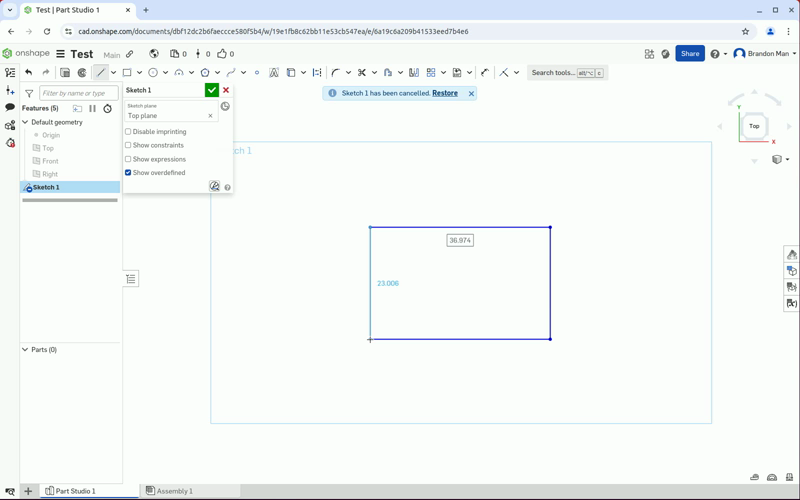
key_up(shift)
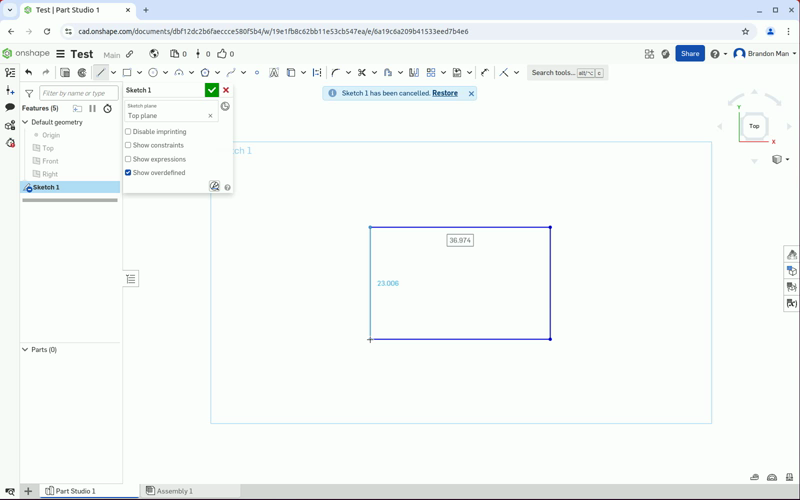
click(370, 339)
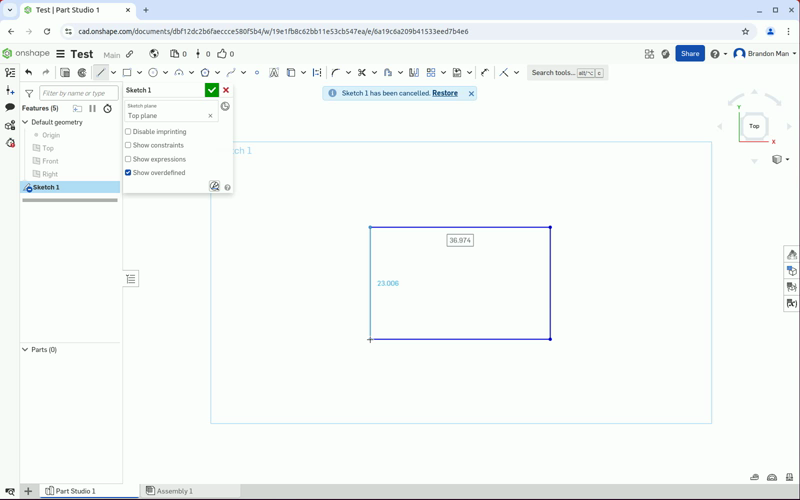
key(esc)
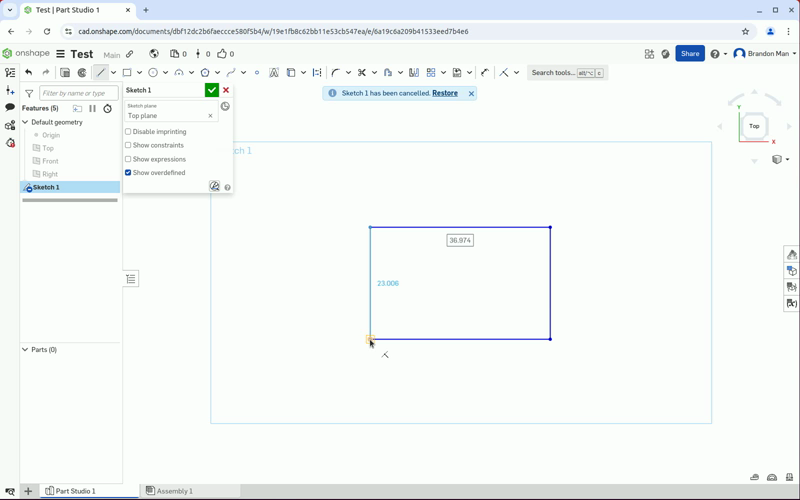
mouse_move(505, 289)
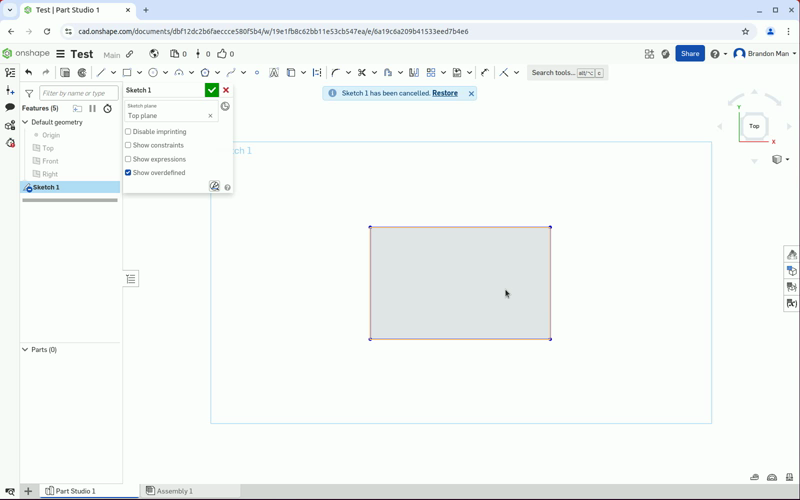
click(505, 289)
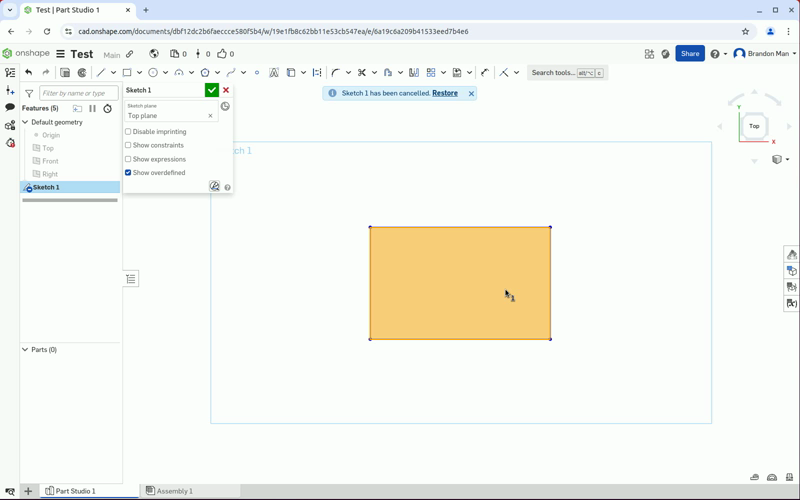
mouse_move(73, 352)
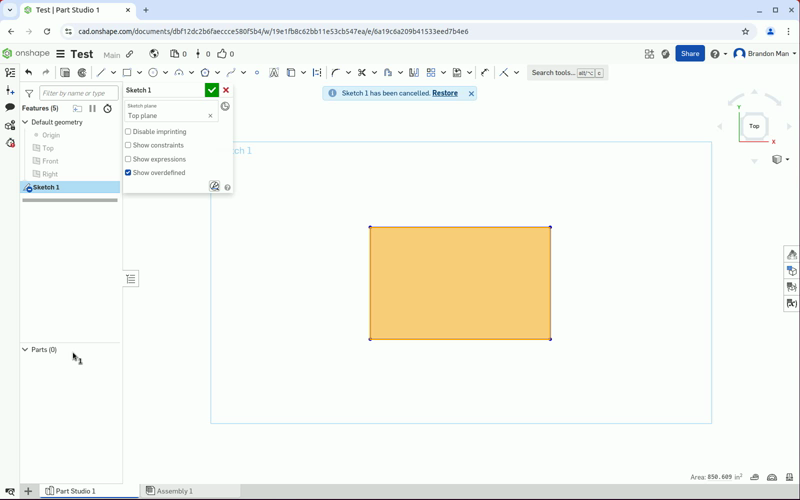
key(shift+y)
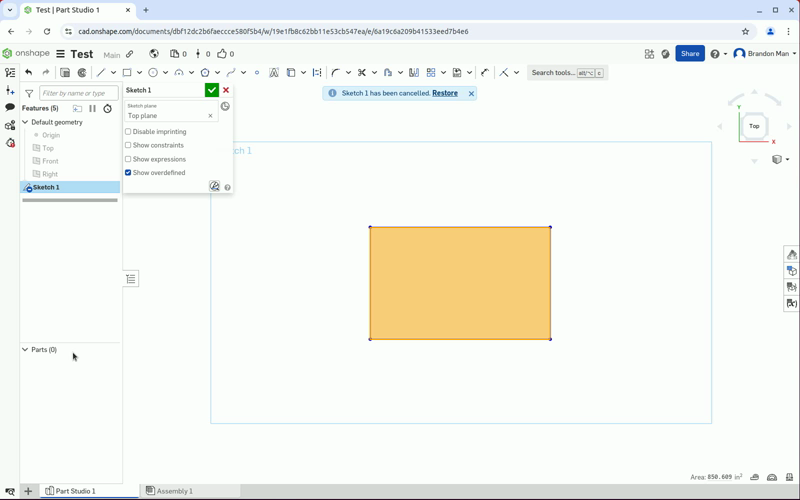
key(shift+e)
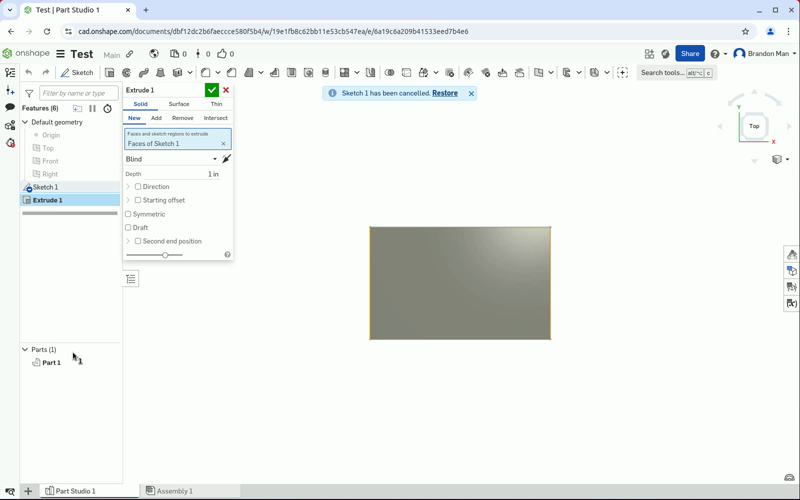
mouse_move(143, 106)
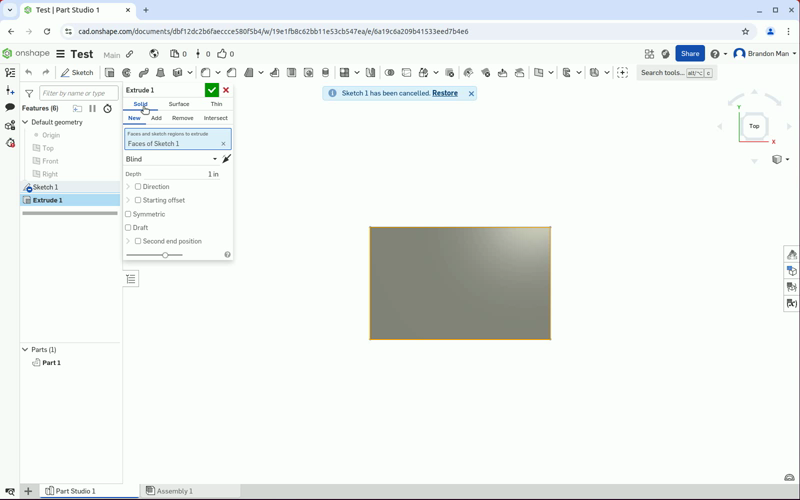
click(143, 106)
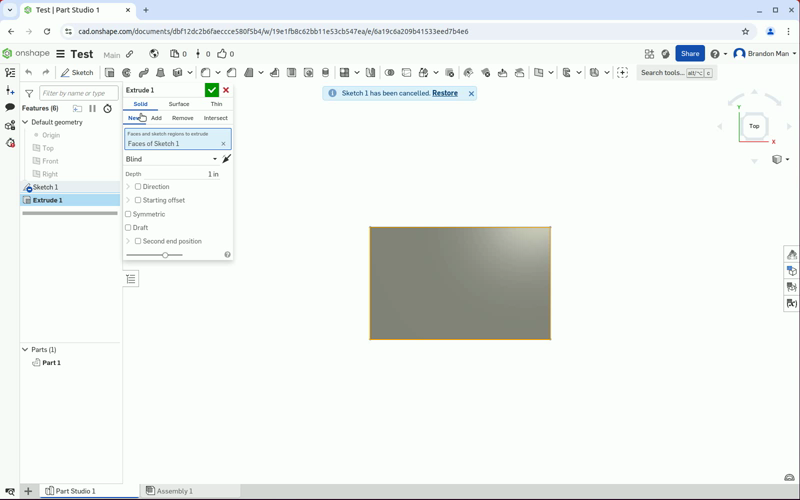
mouse_move(137, 120)
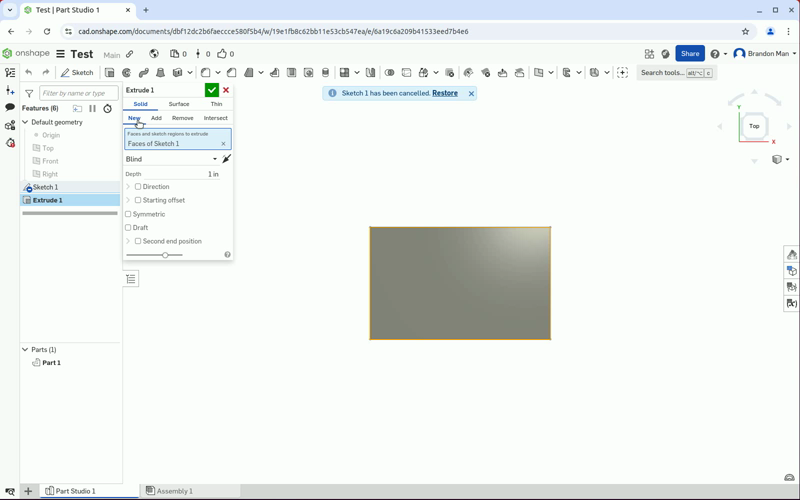
click(137, 120)
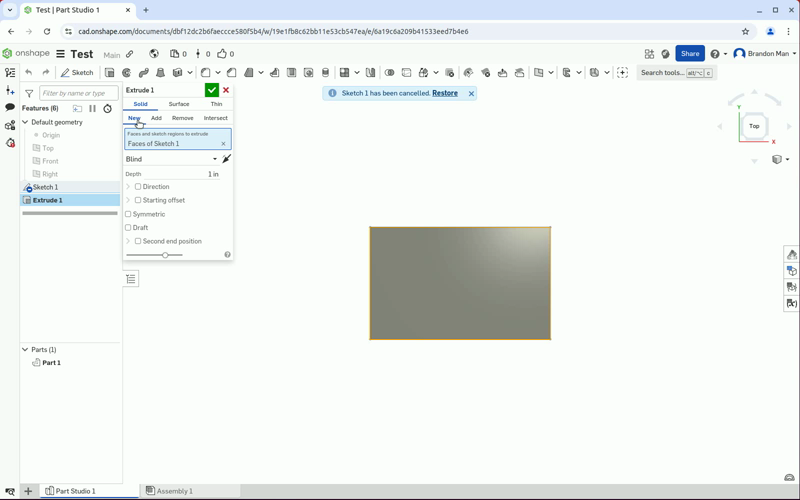
key(tab, 4)
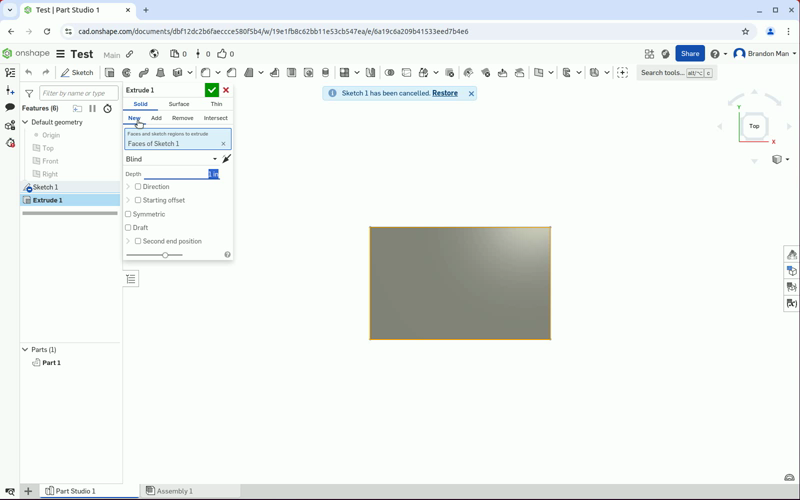
text(9.147)
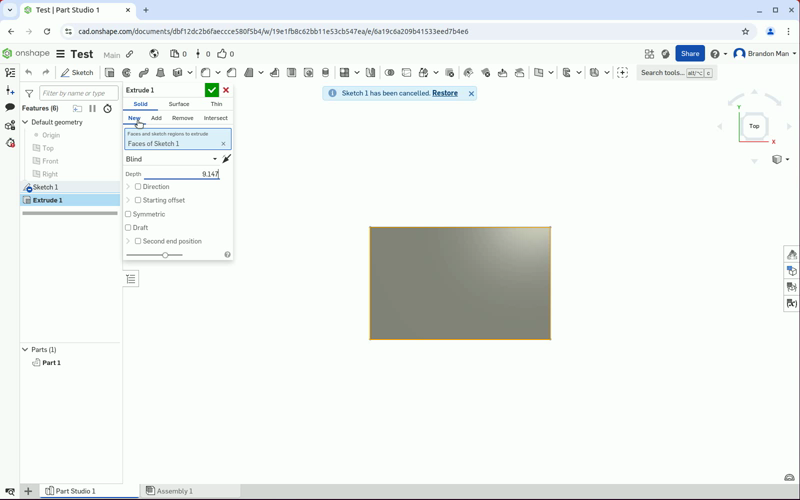
key(enter)
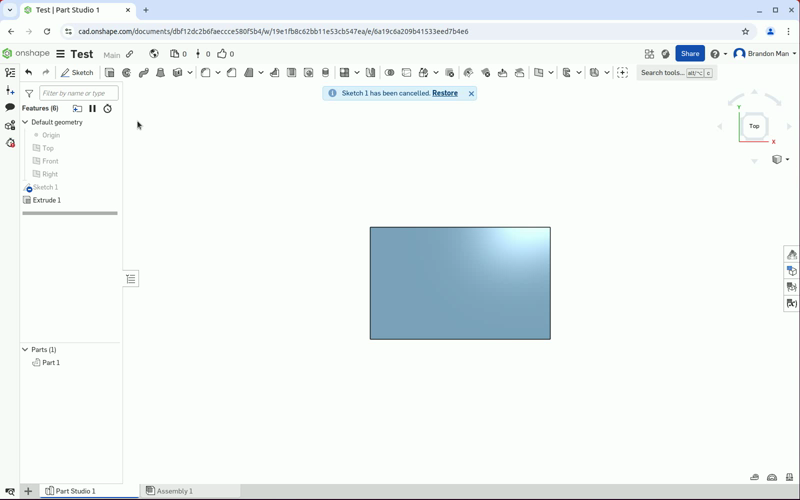
key(shift+h)
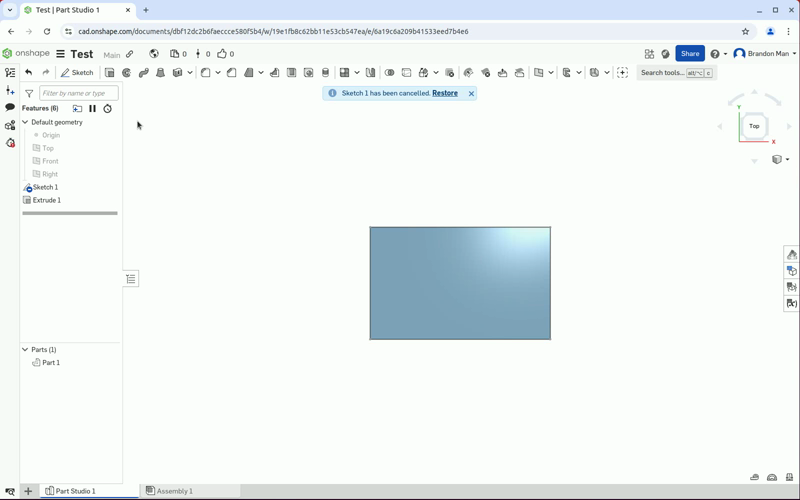
key(shift+h)
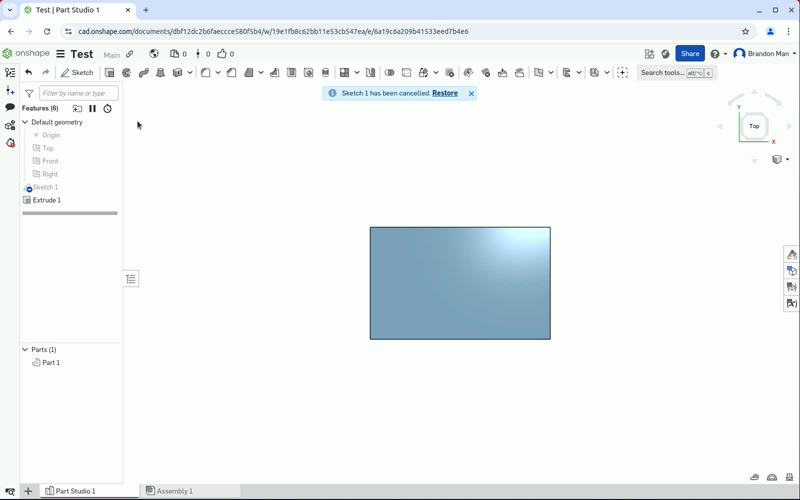
mouse_move(73, 189)
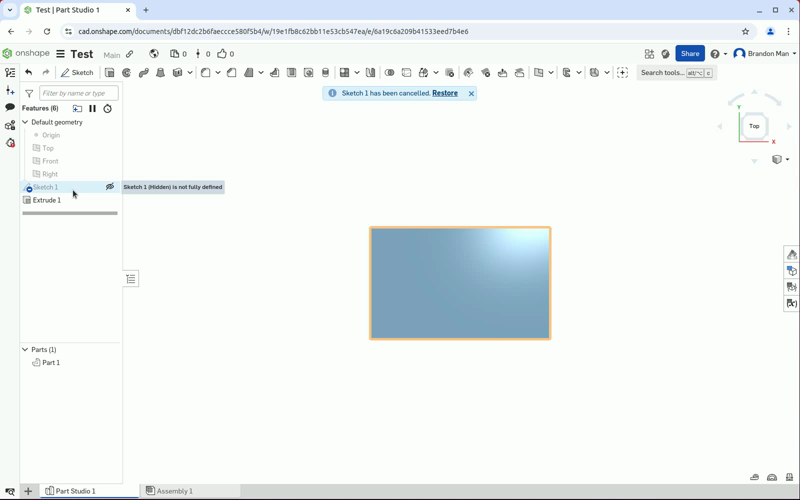
click(73, 189)
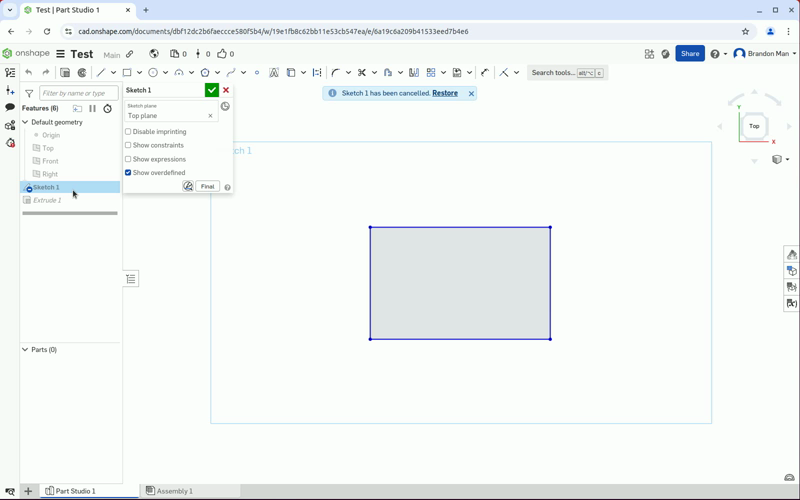
mouse_move(229, 92)
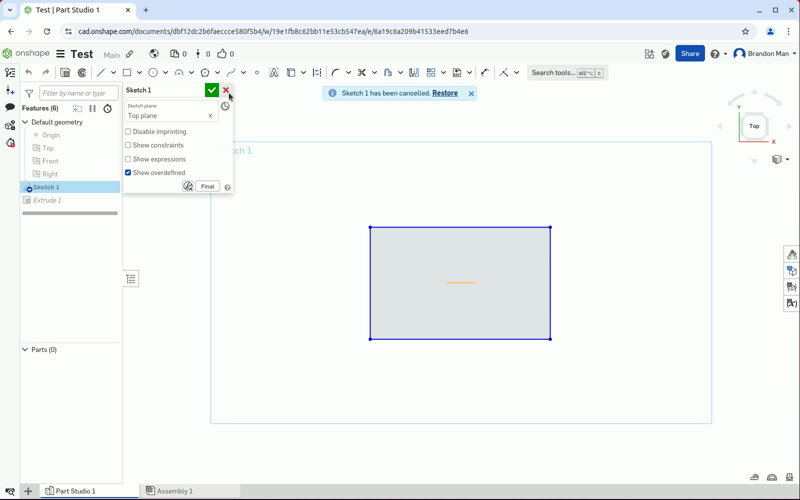
click(229, 92)
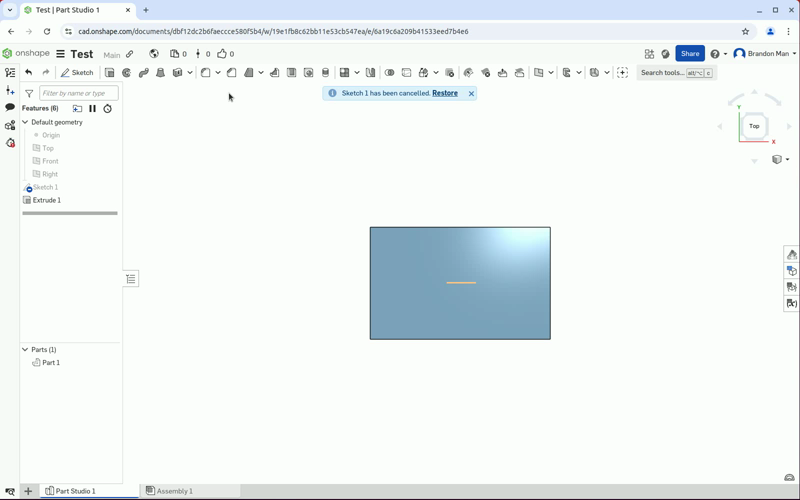
mouse_move(541, 75)
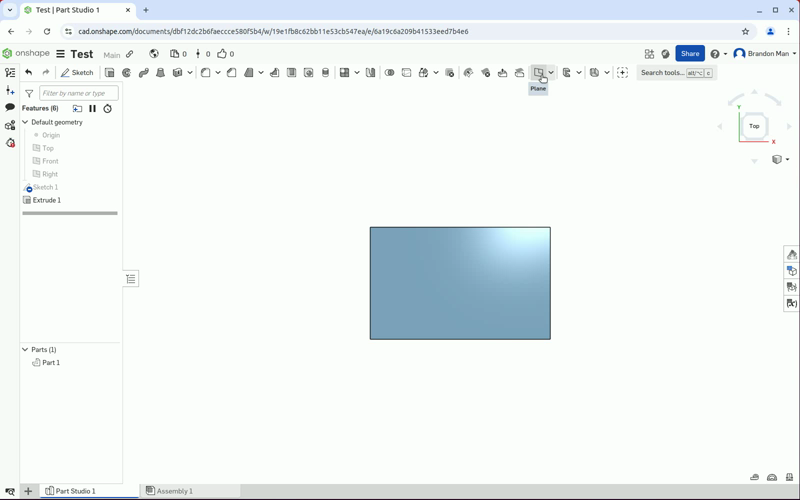
click(541, 75)
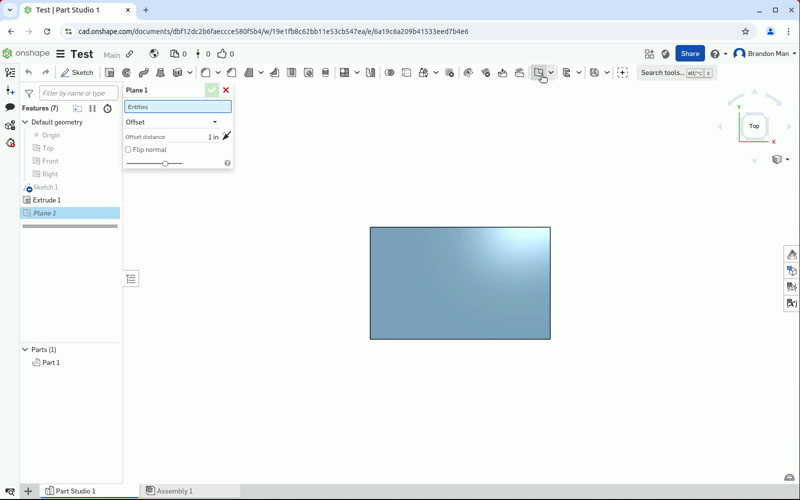
mouse_move(73, 150)
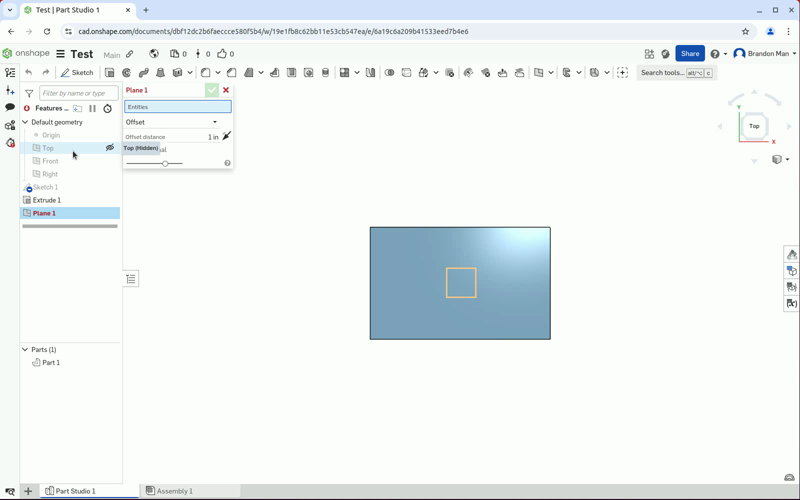
click(73, 150)
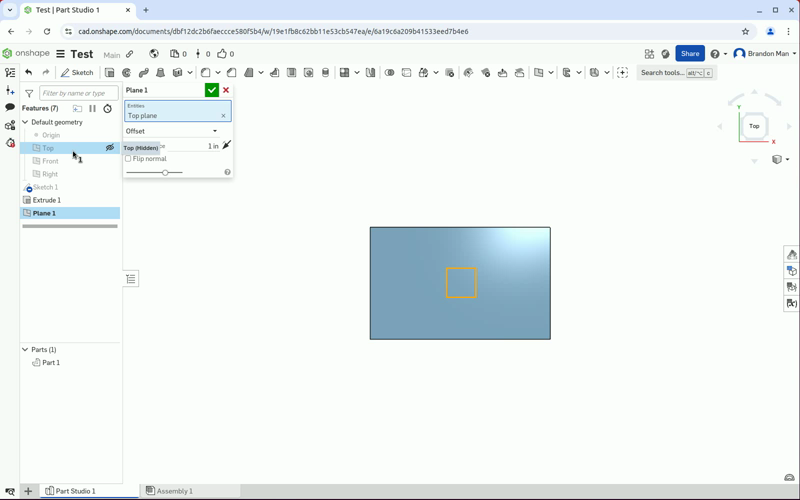
key(tab, 2)
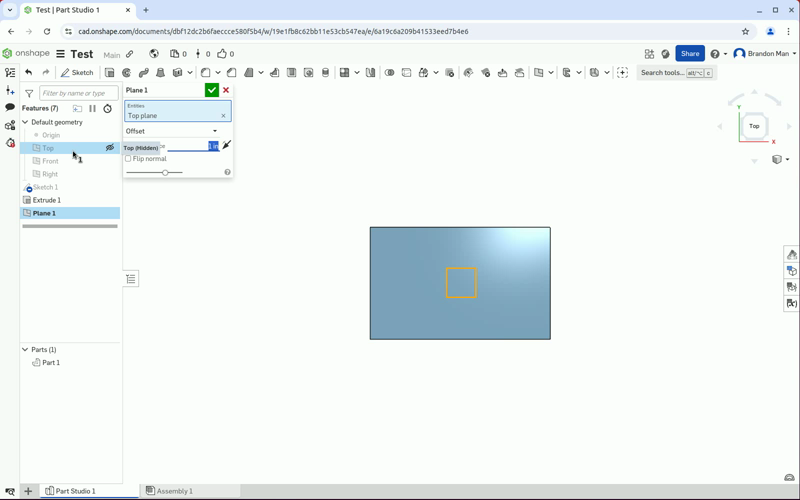
text(9.151)
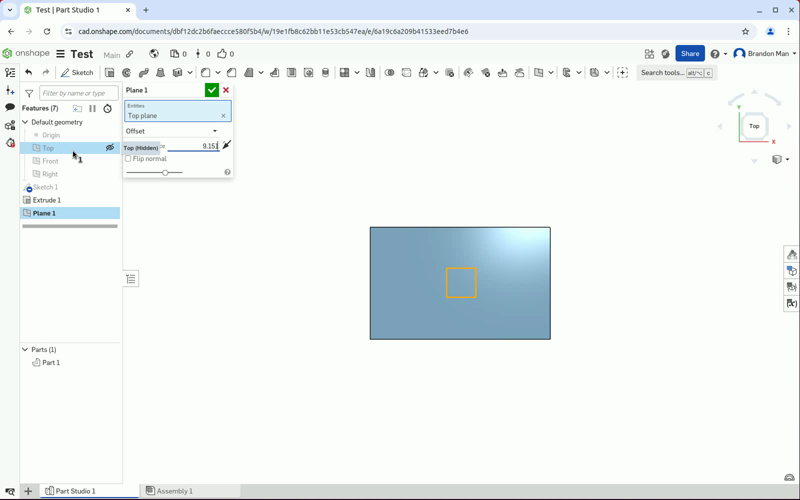
key(enter, 2)
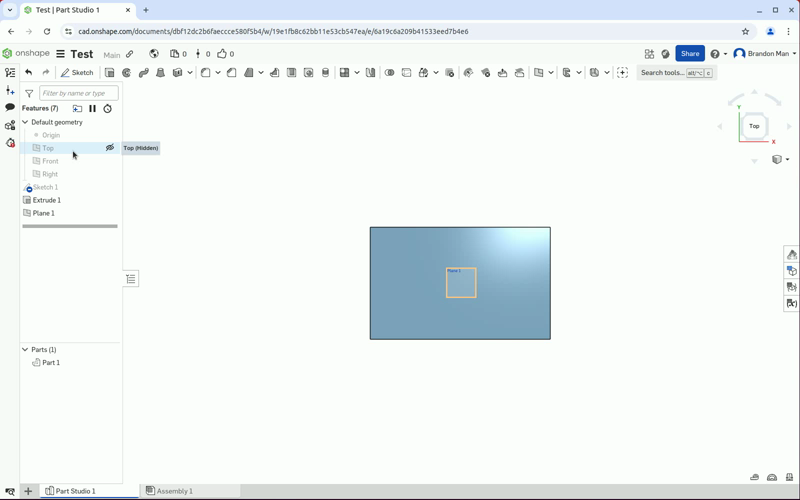
key(shift+s)
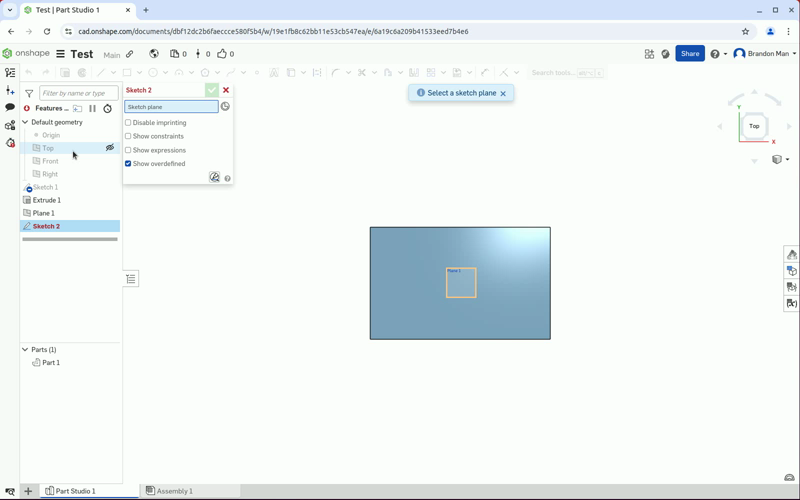
mouse_move(73, 215)
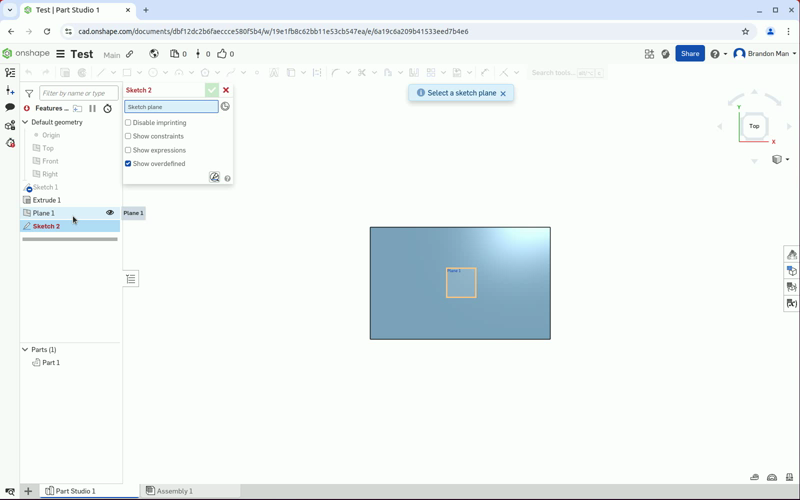
click(73, 215)
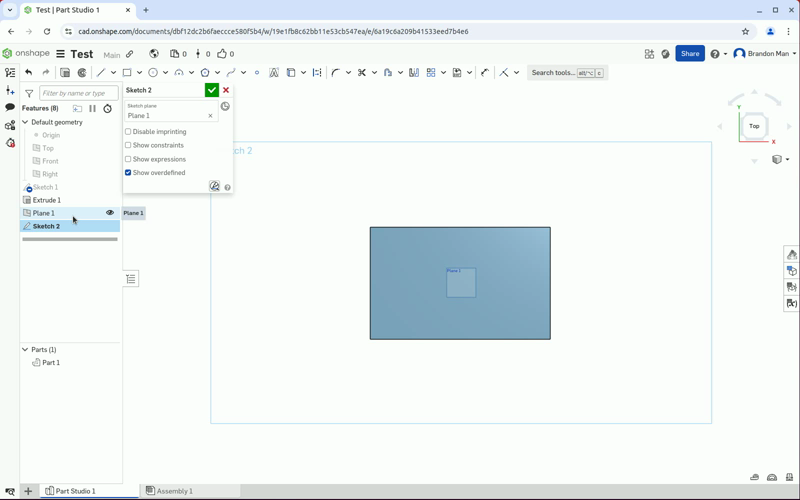
mouse_move(73, 352)
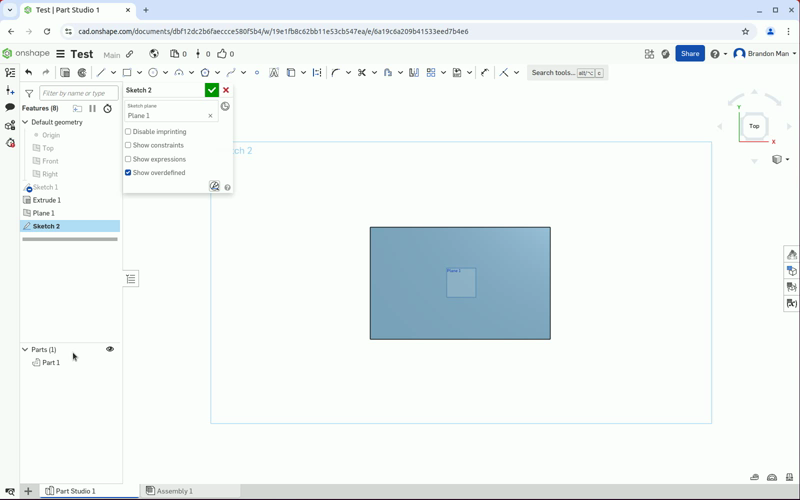
key(y)
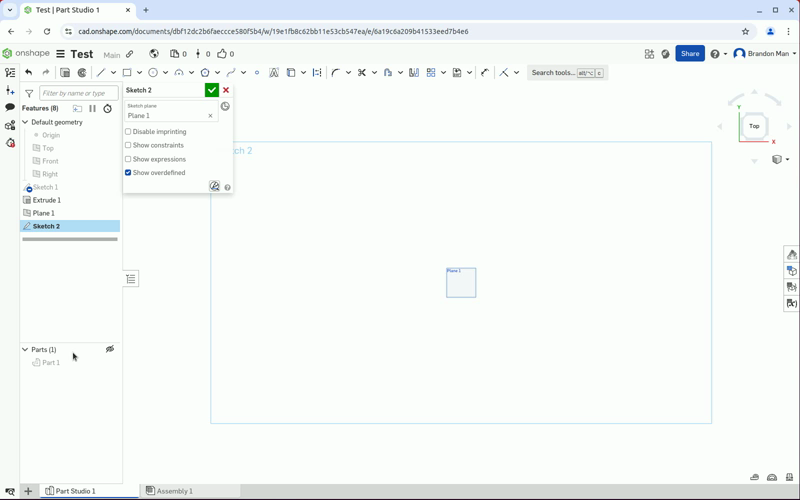
key(l)
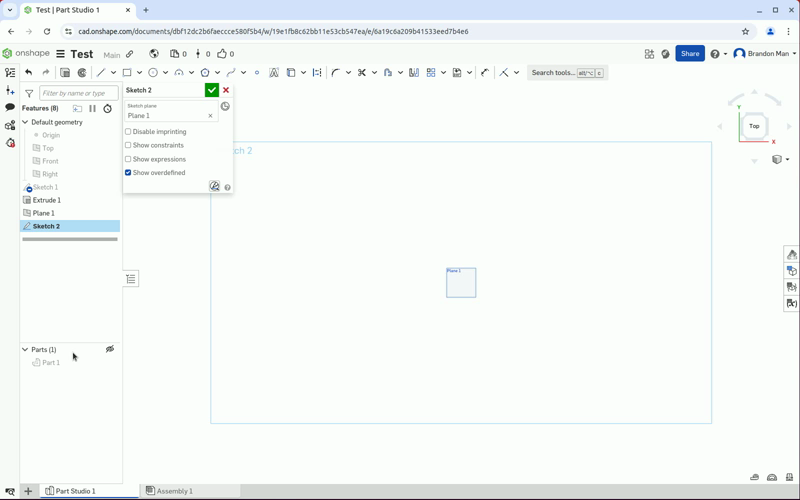
key_down(shift)
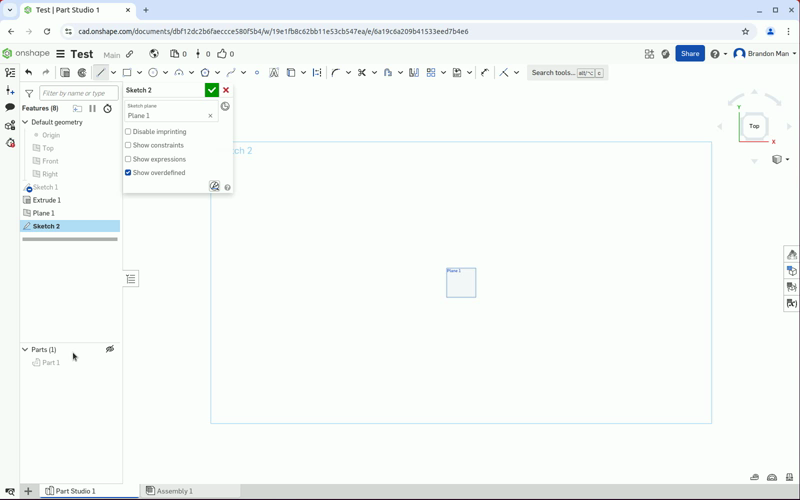
mouse_move(505, 339)
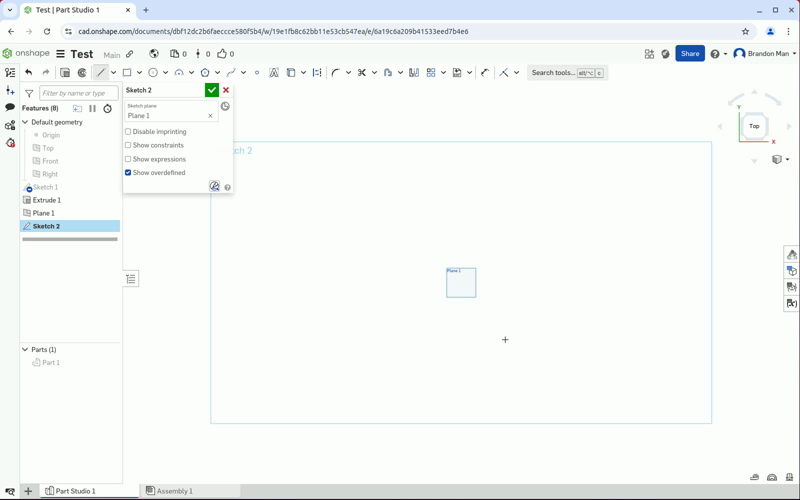
click(505, 339)
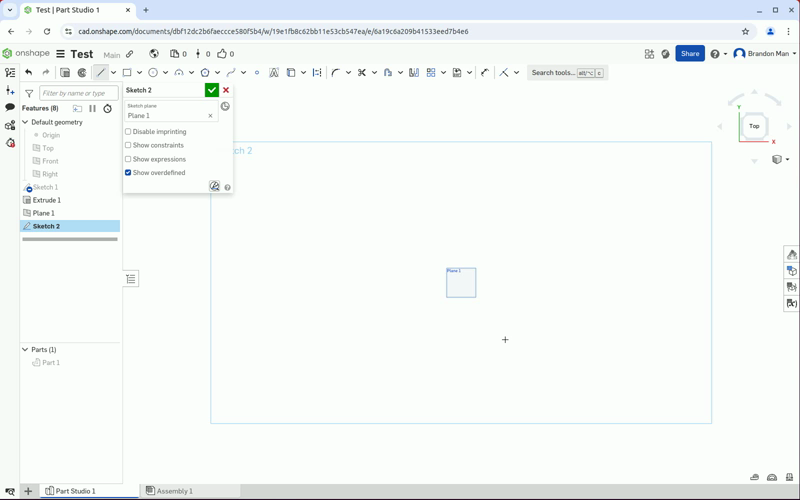
key_up(shift)
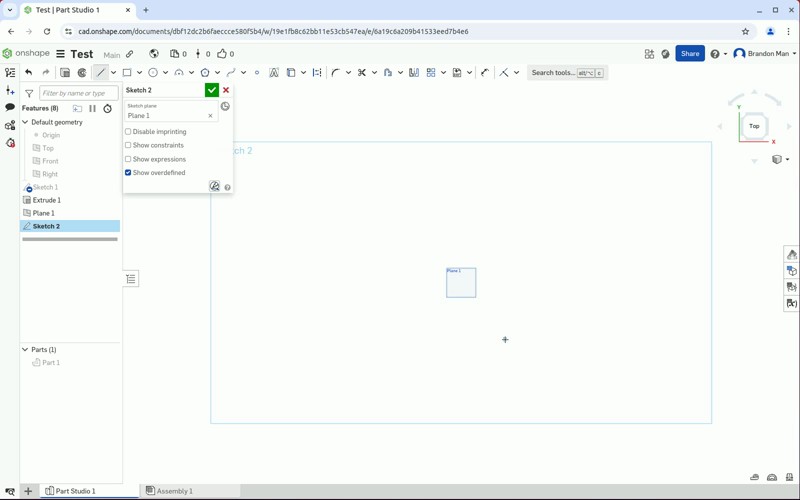
key_down(shift)
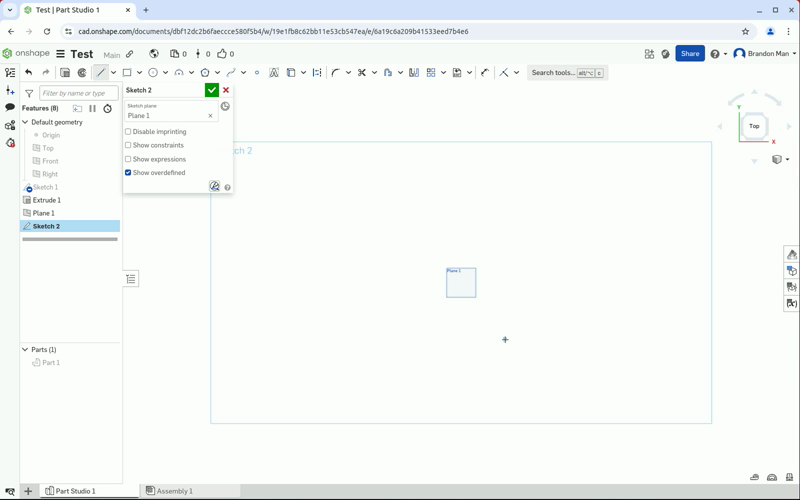
mouse_move(535, 339)
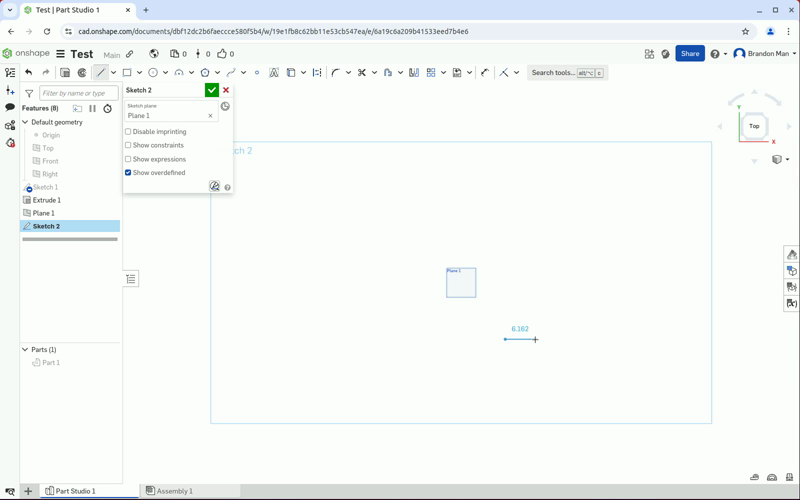
mouse_move(550, 339)
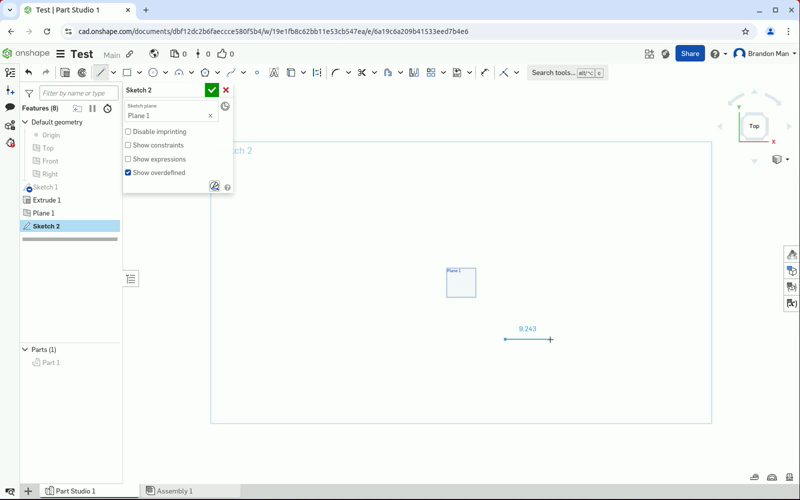
click(550, 339)
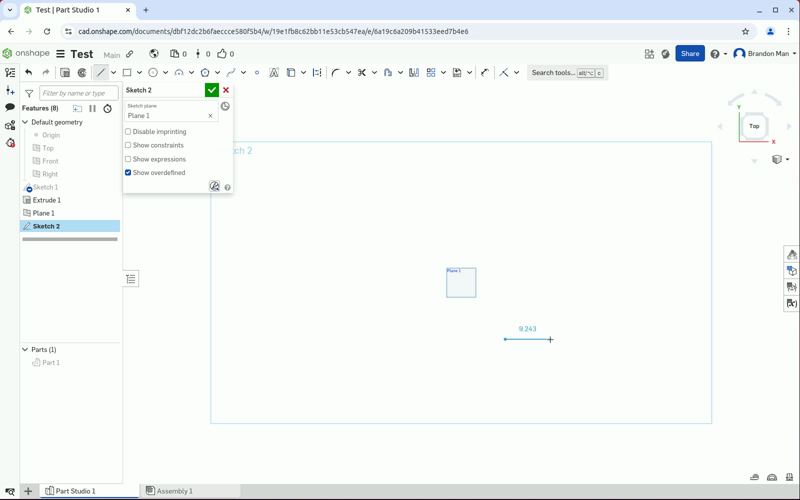
key_up(shift)
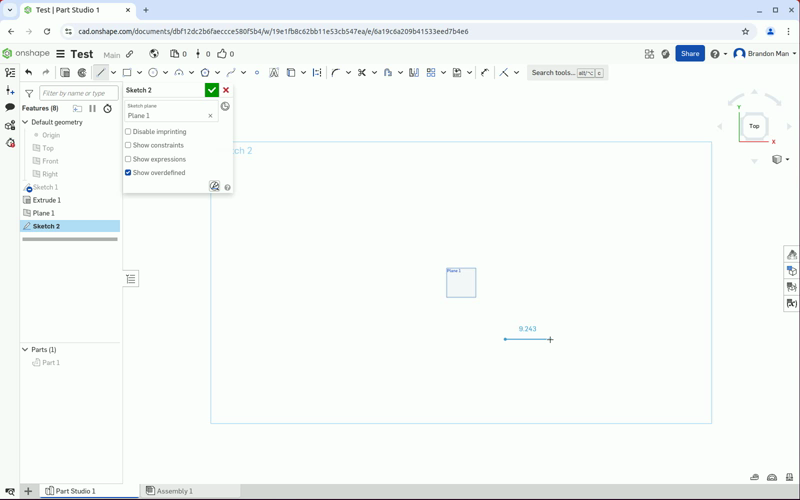
key_down(shift)
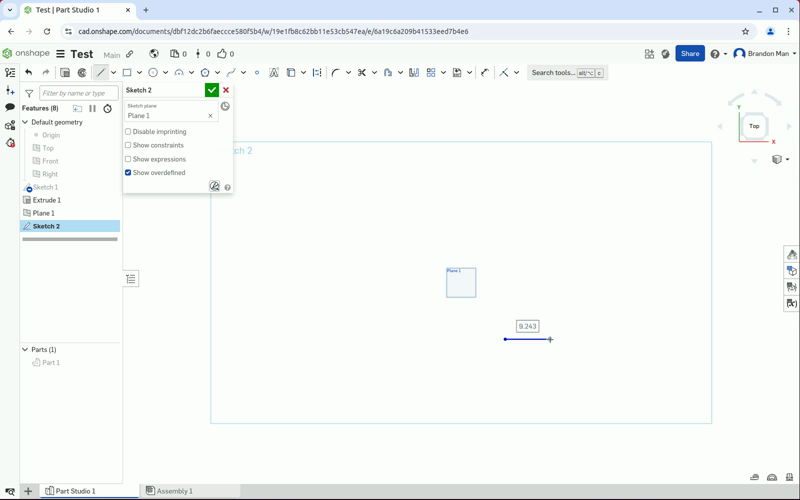
mouse_move(550, 226)
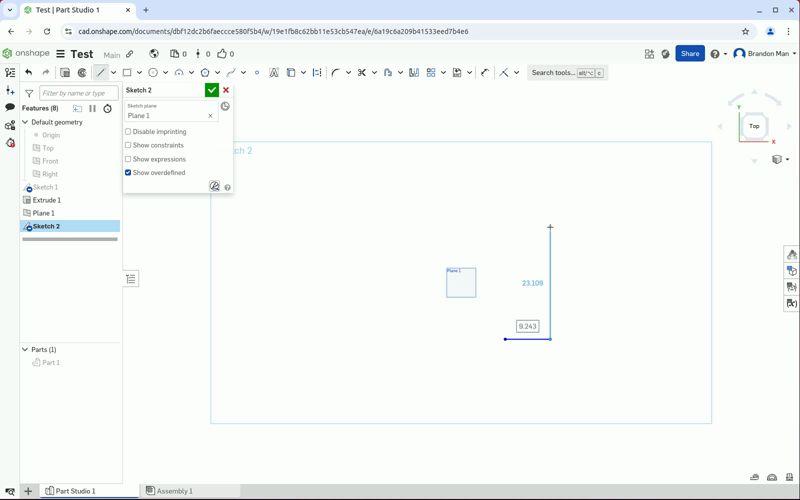
click(550, 226)
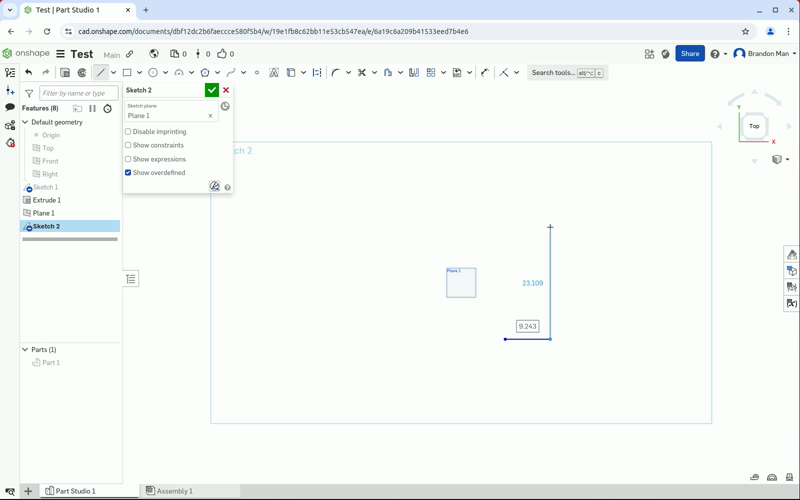
key_up(shift)
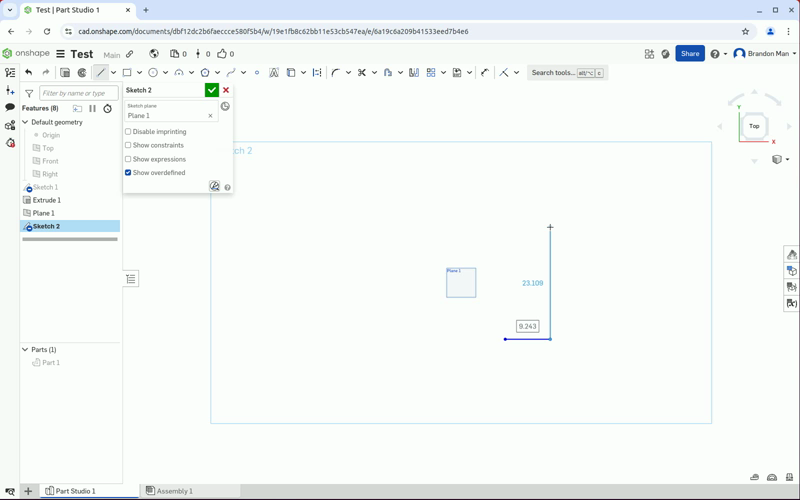
key_down(shift)
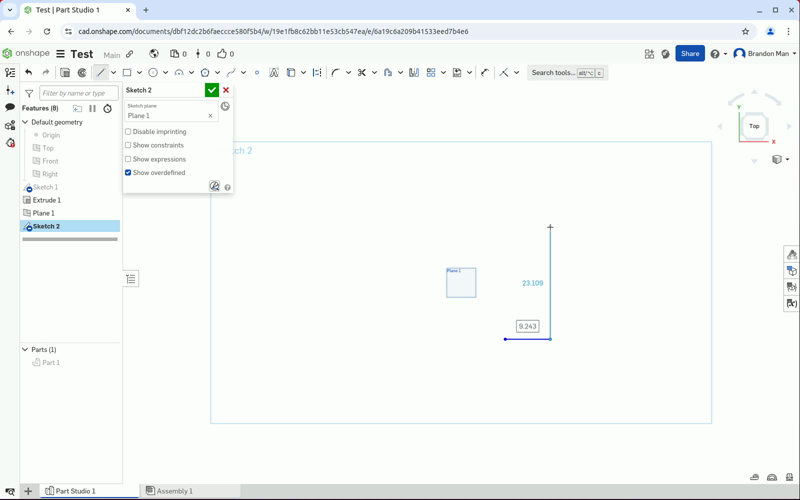
mouse_move(580, 226)
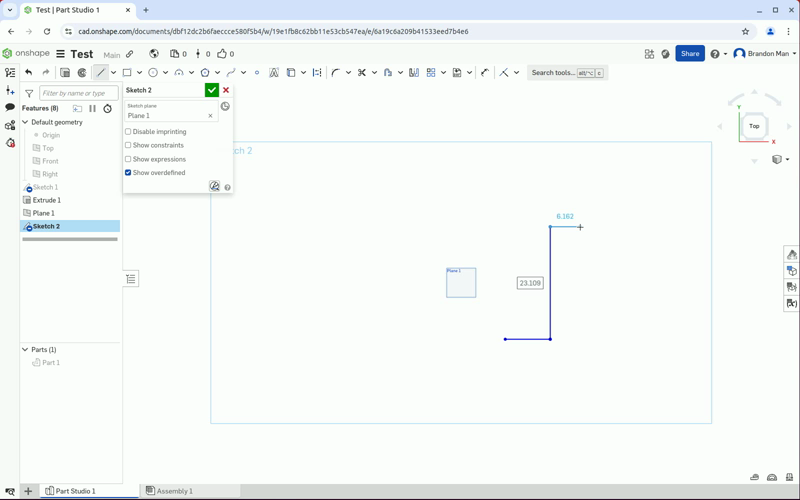
mouse_move(505, 226)
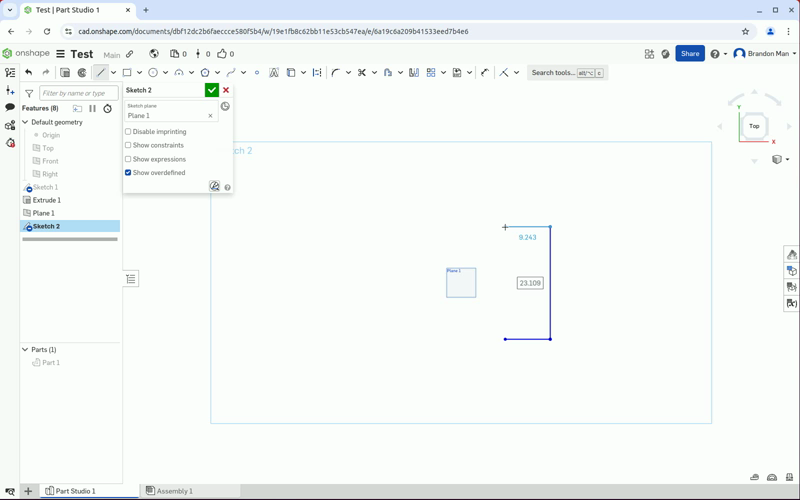
click(505, 226)
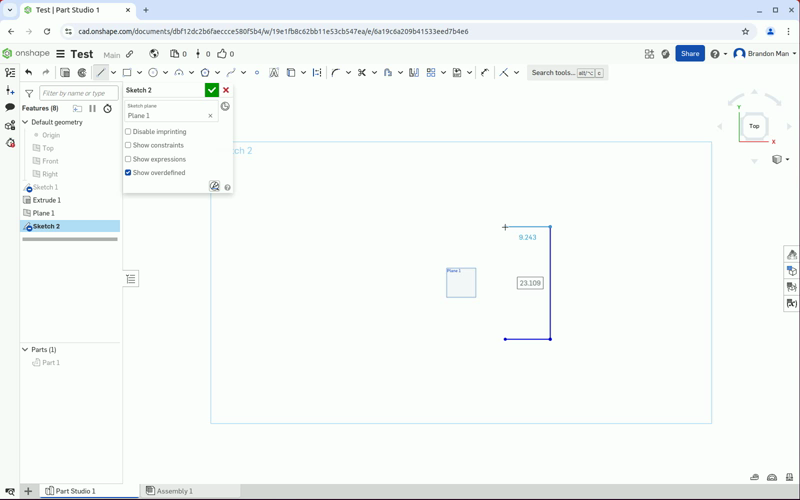
key_up(shift)
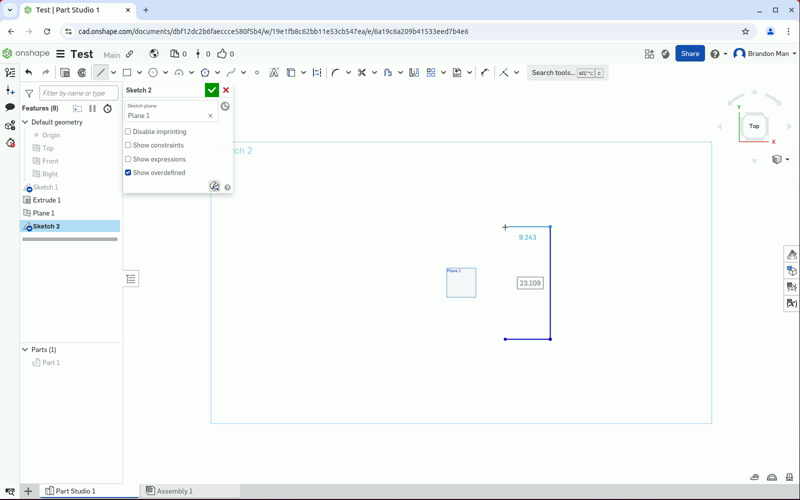
key_down(shift)
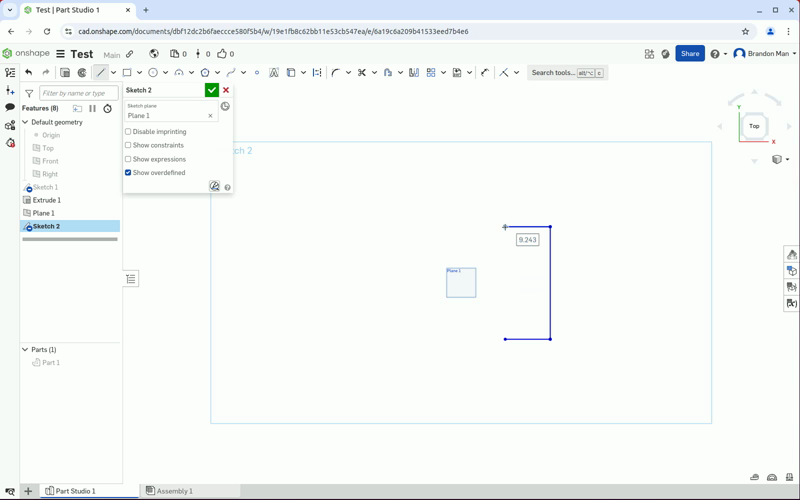
mouse_move(505, 339)
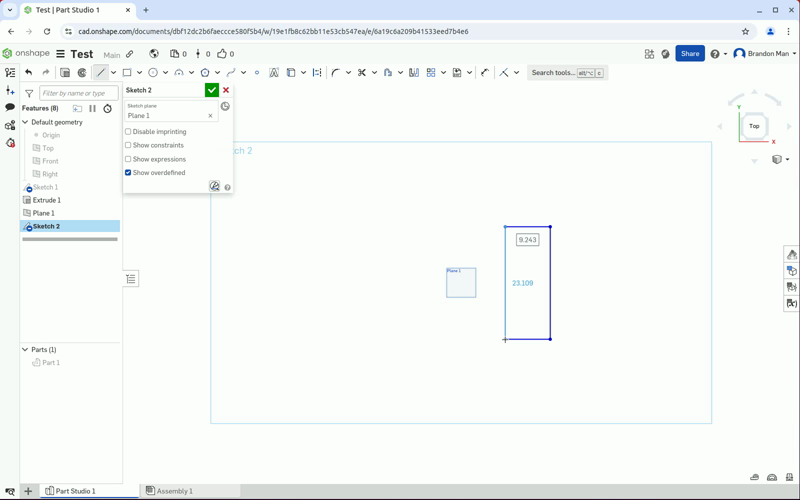
key_up(shift)
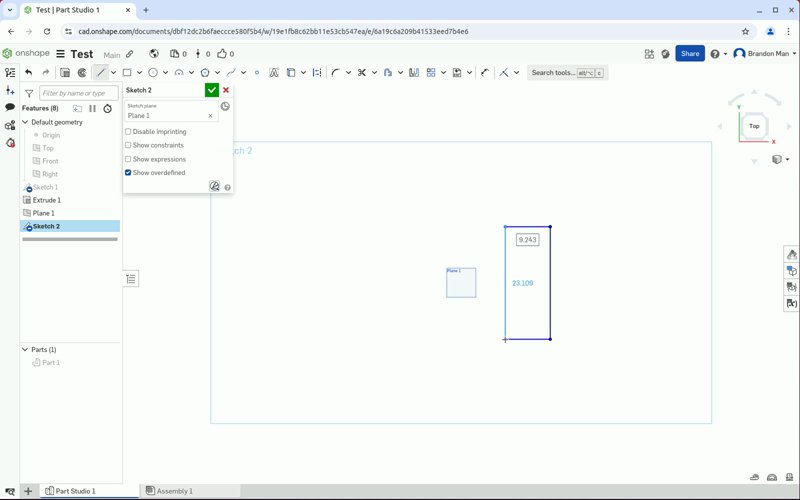
click(505, 339)
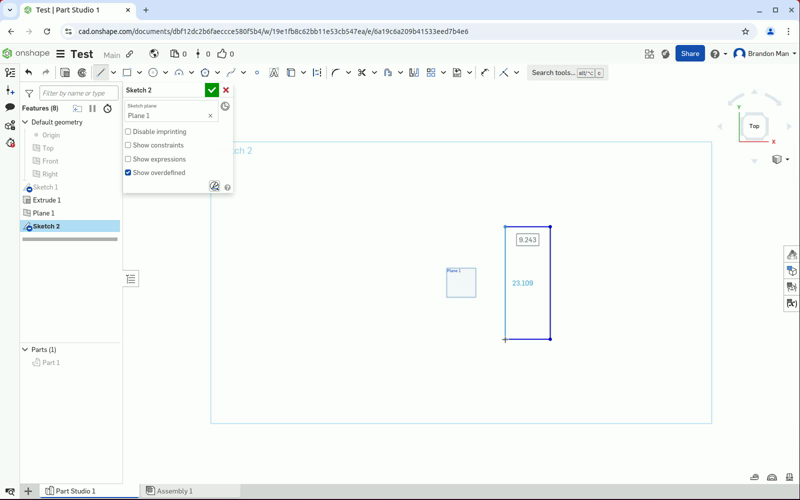
key(esc)
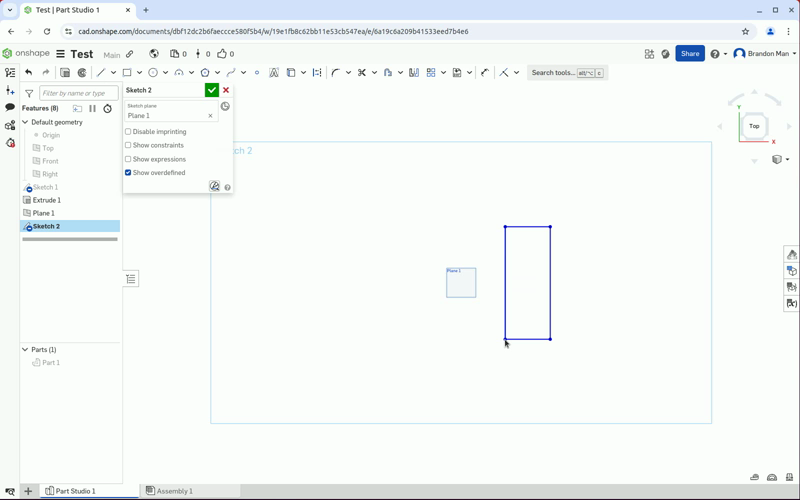
mouse_move(525, 325)
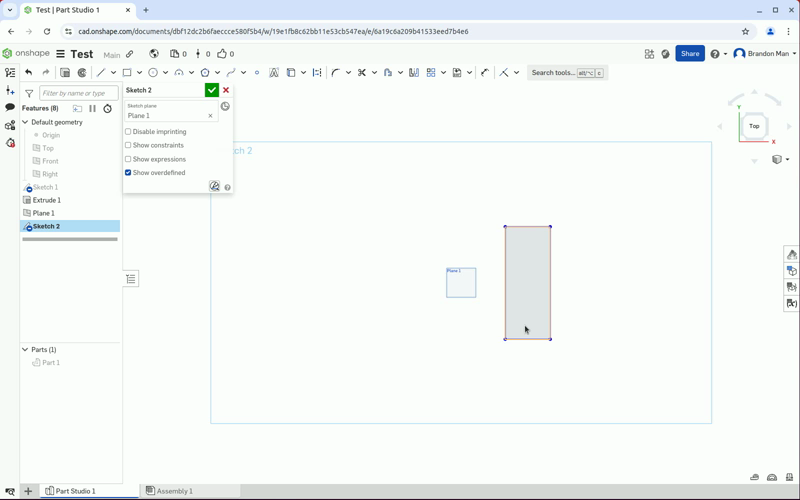
click(525, 325)
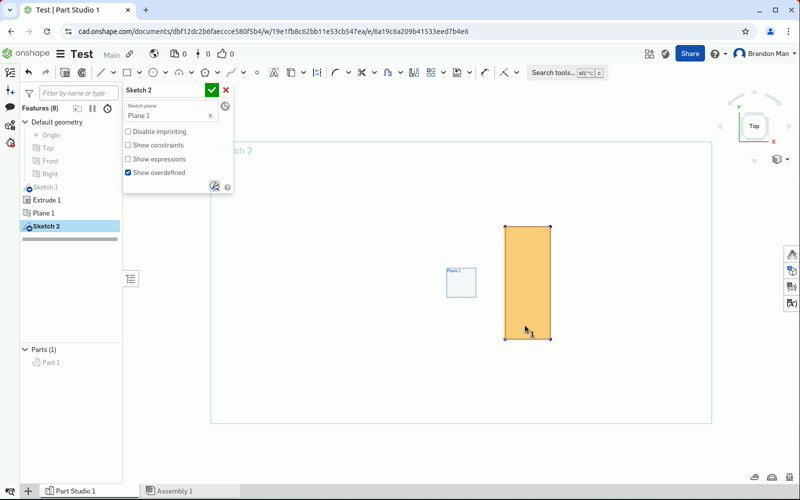
mouse_move(73, 352)
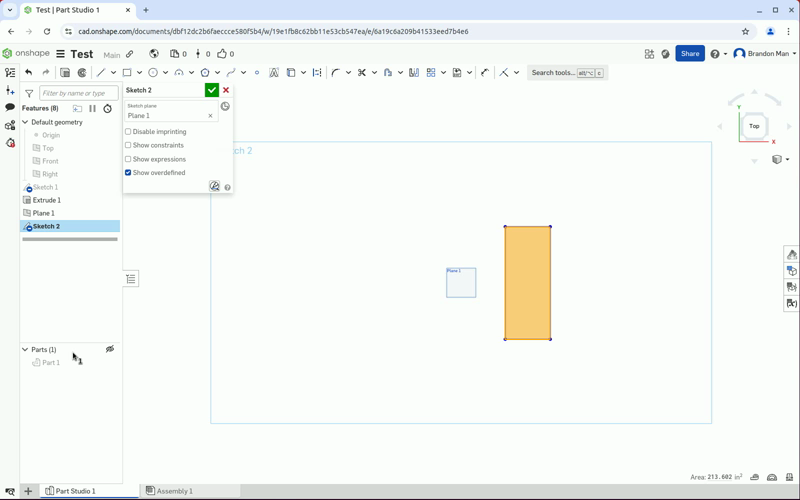
key(shift+y)
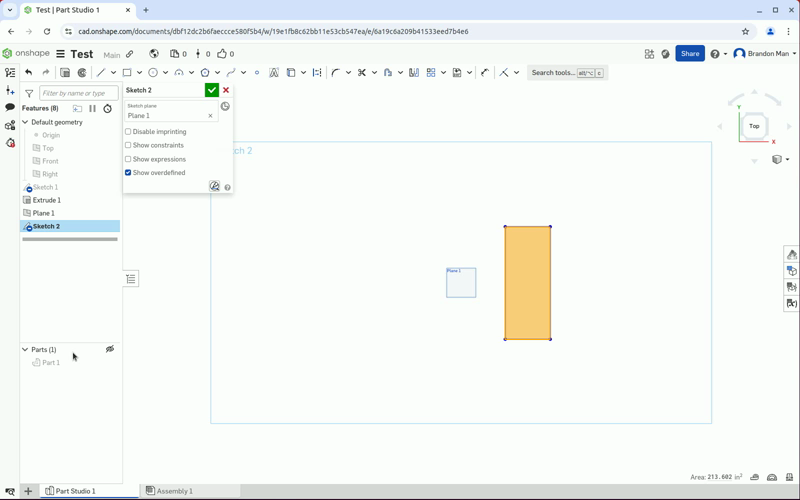
key(shift+e)
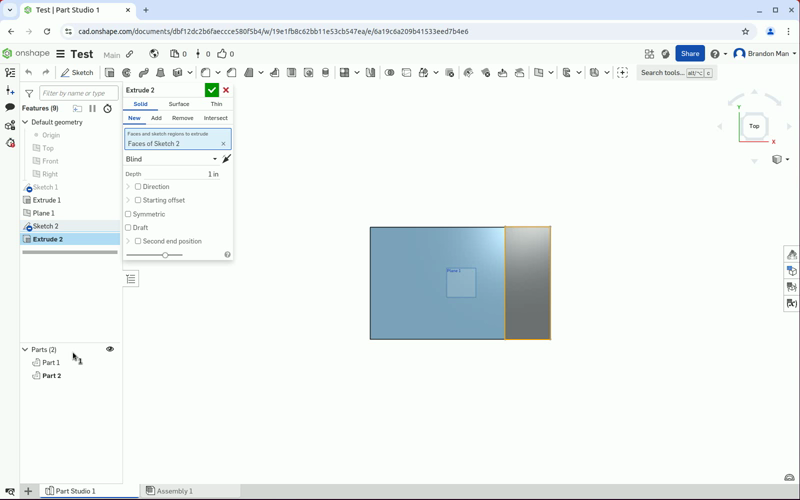
mouse_move(143, 106)
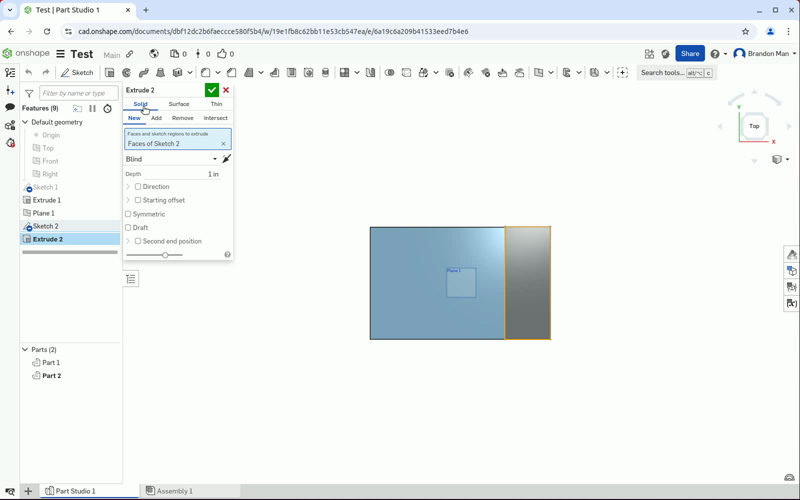
click(143, 106)
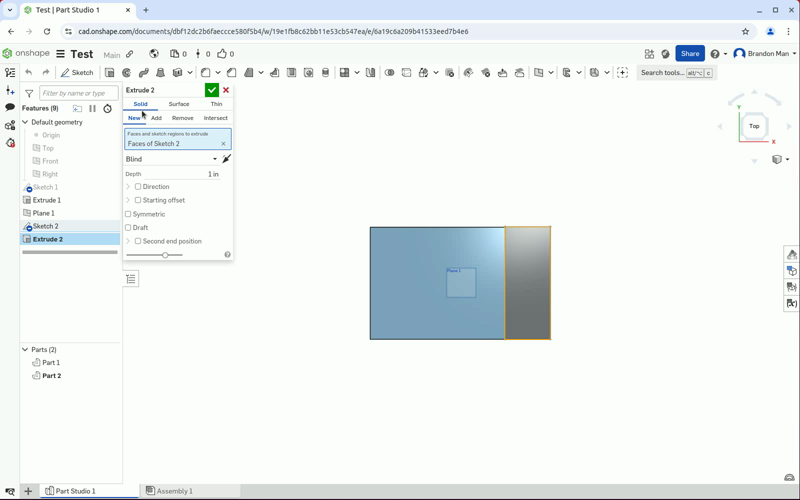
mouse_move(137, 120)
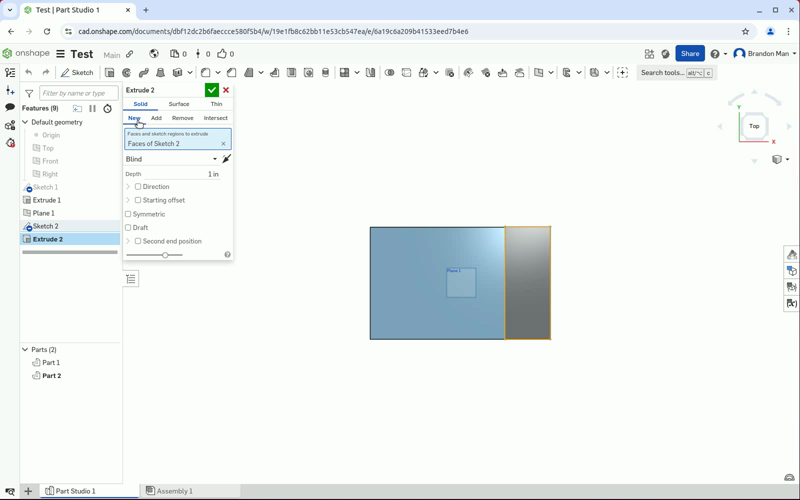
click(137, 120)
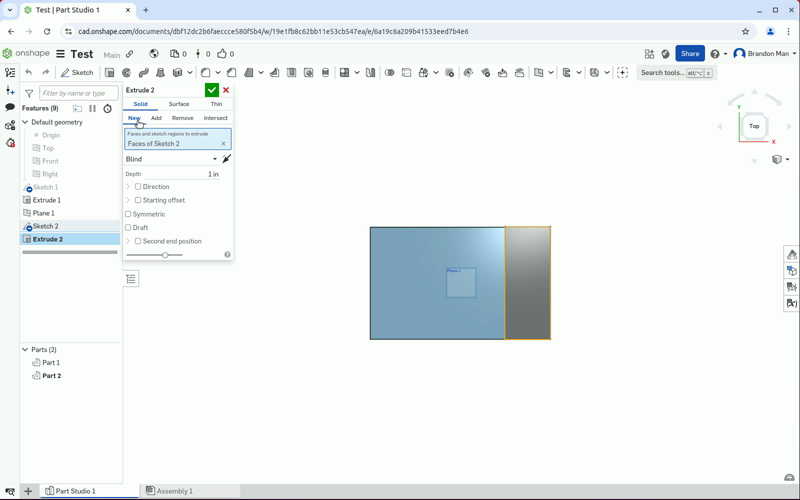
key(tab, 4)
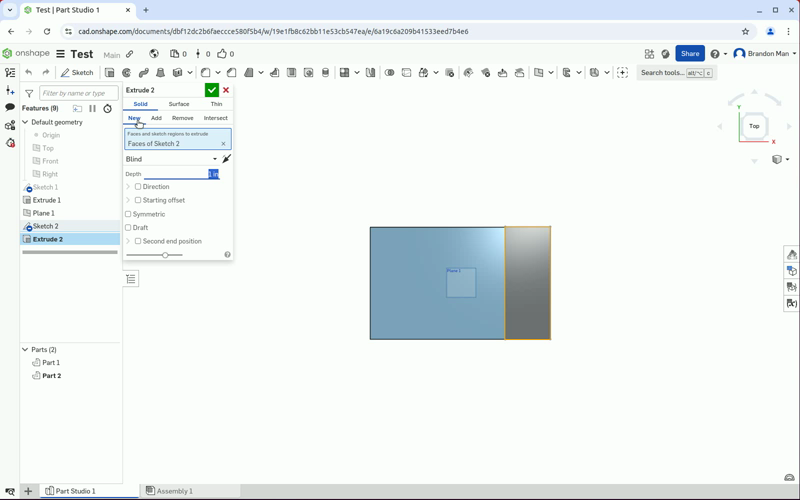
text(13.961)
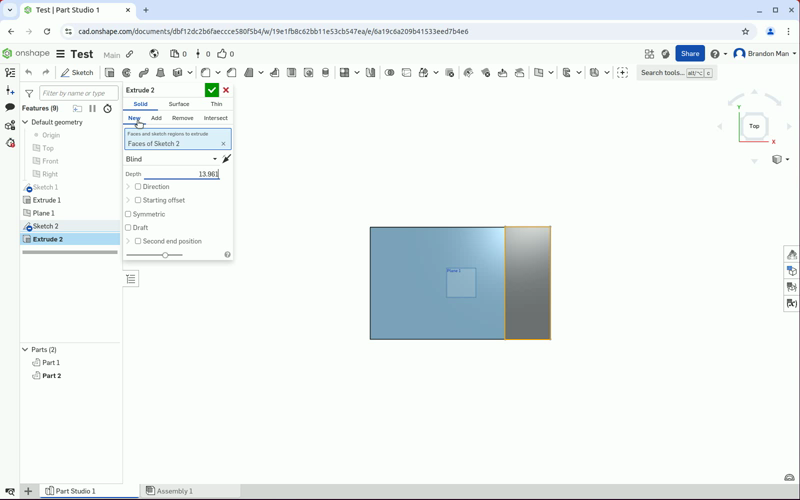
key(enter)
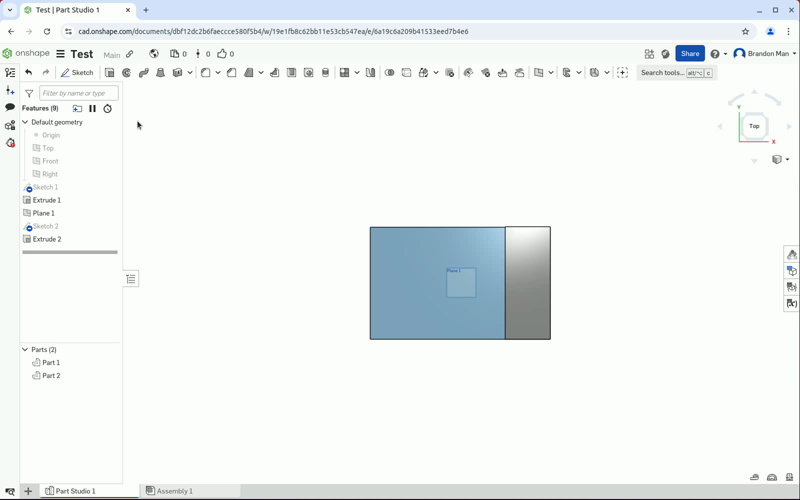
key(shift+h)
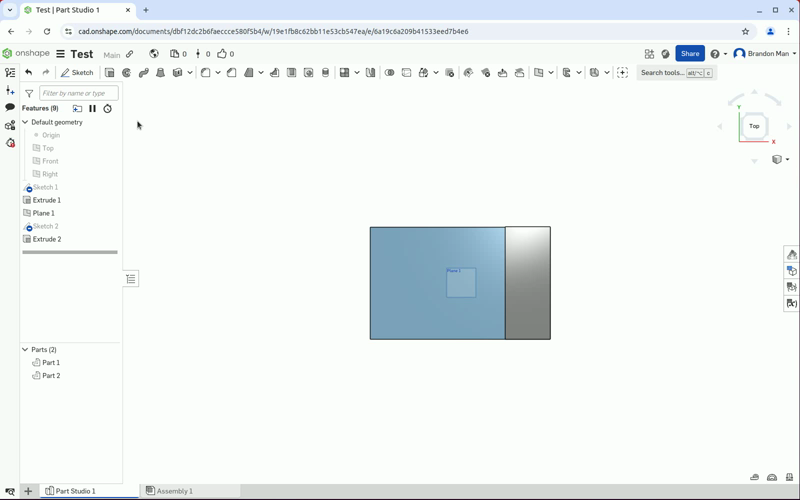
key(shift+h)
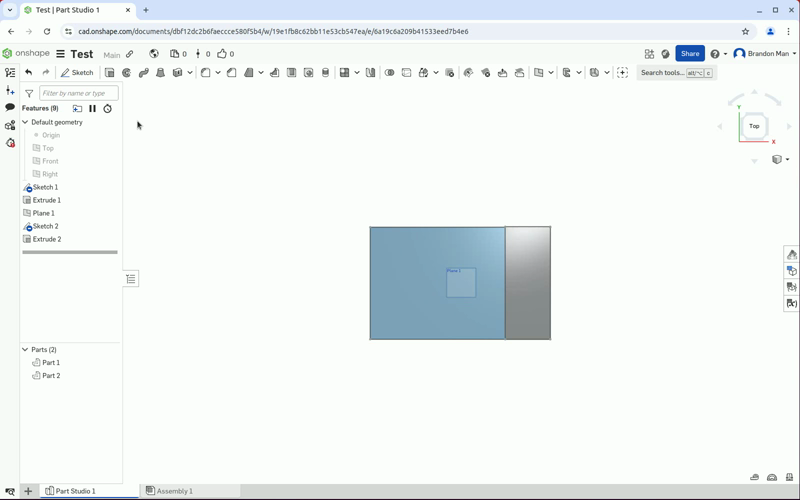
key(shift+7)
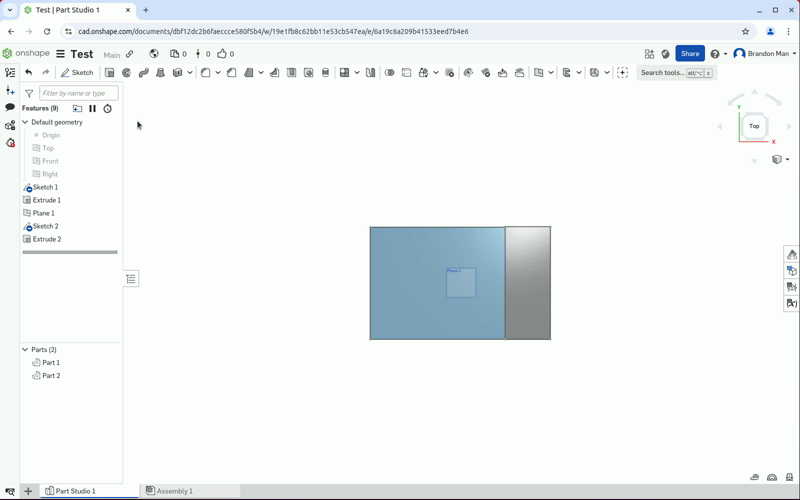
key(up, 3)
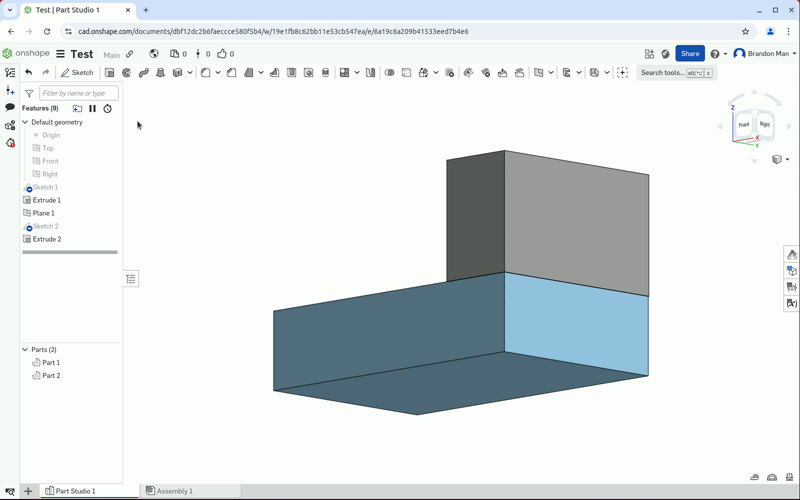
key(left, 3)
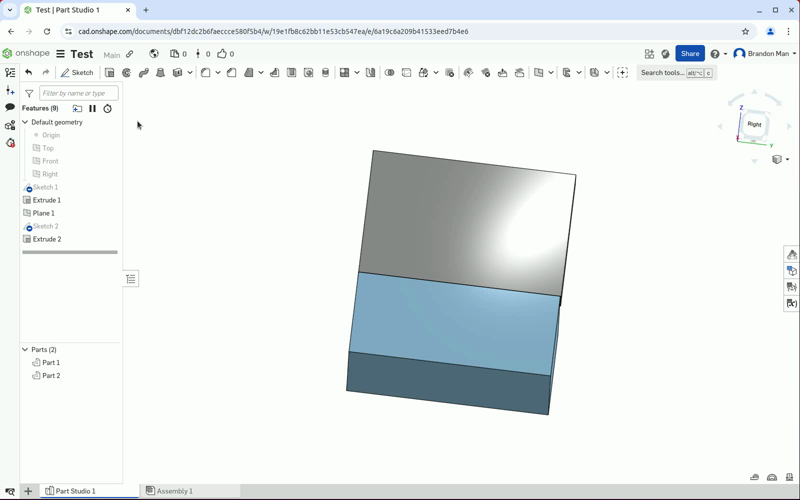
key(right, 3)
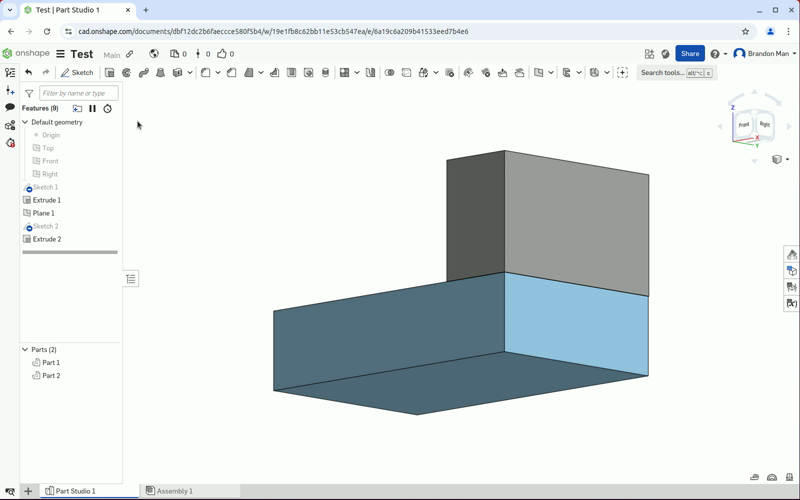
key(down, 3)
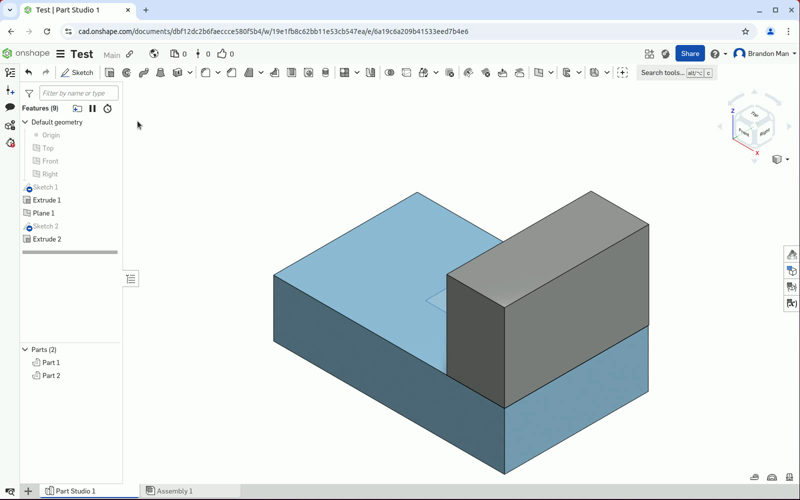
mouse_move(73, 189)
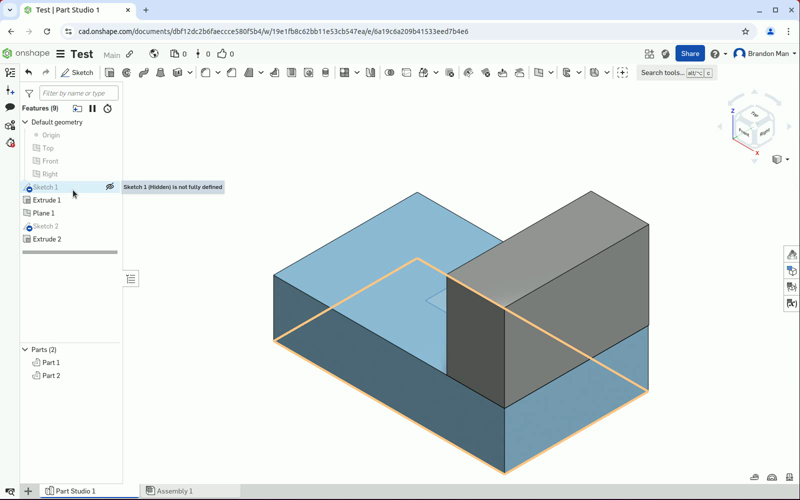
click(73, 189)